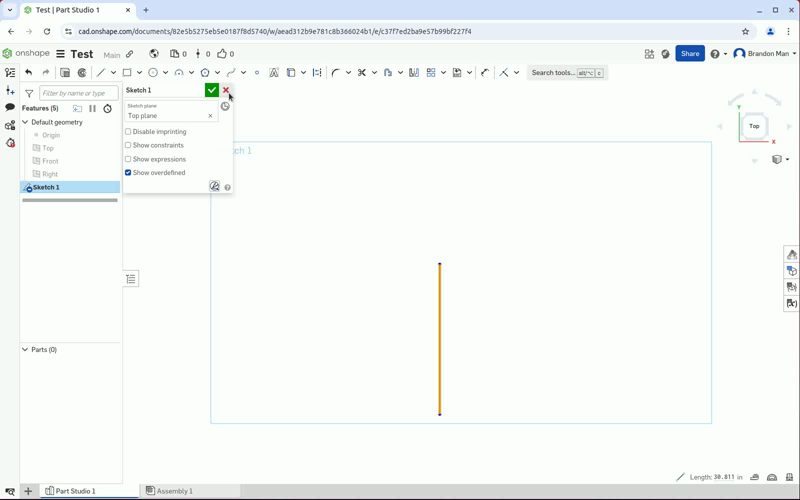
key(shift+h)
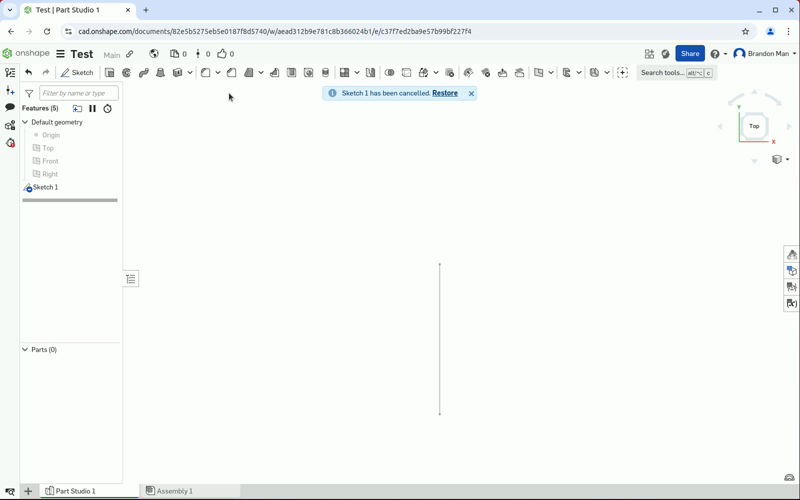
mouse_move(73, 352)
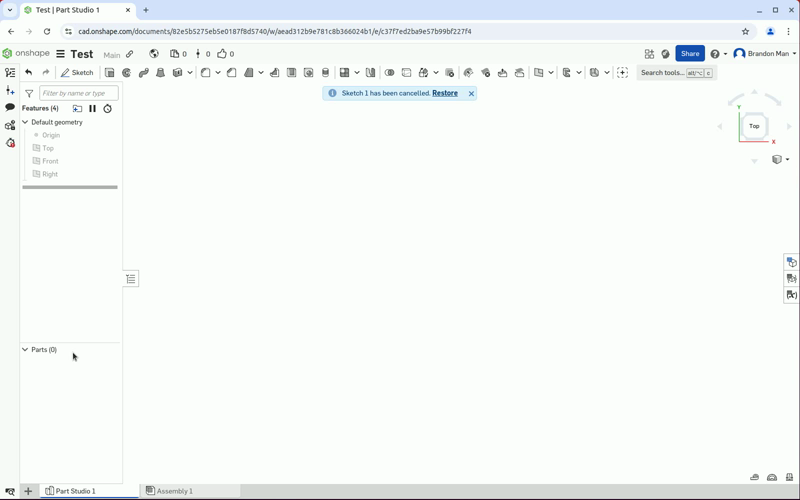
key(y)
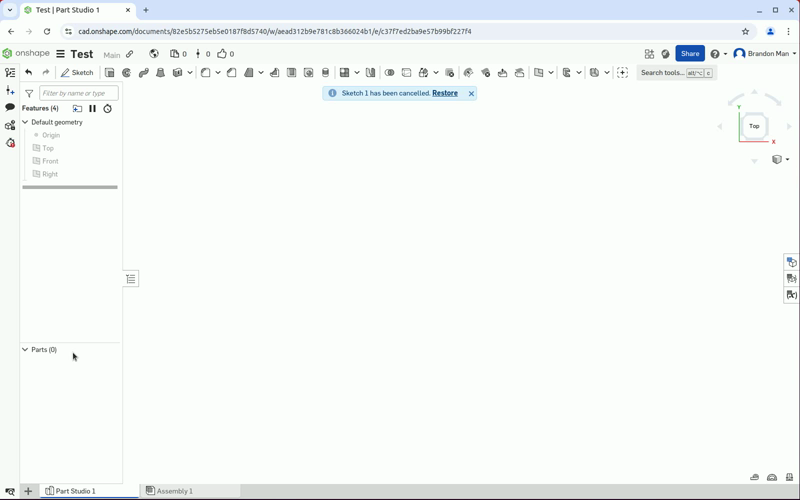
key(shift+p)
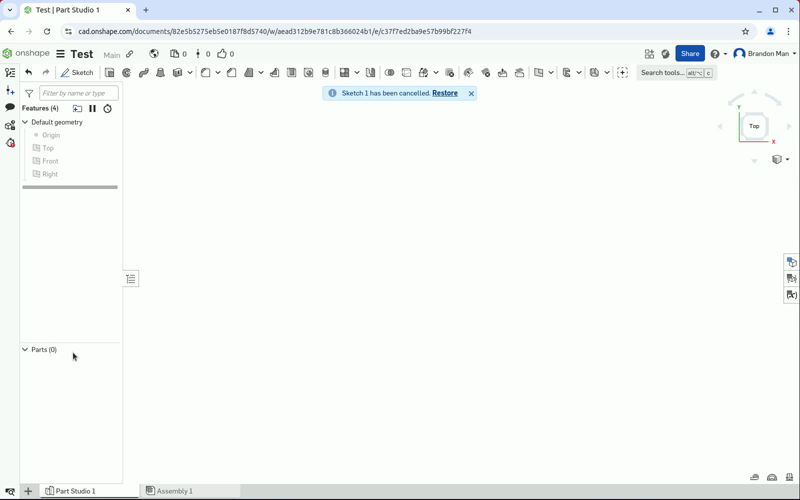
key(space)
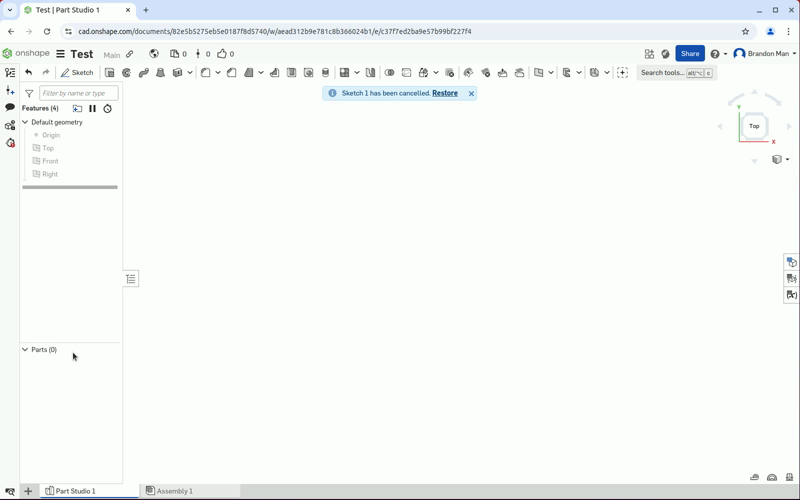
key_down(shift)
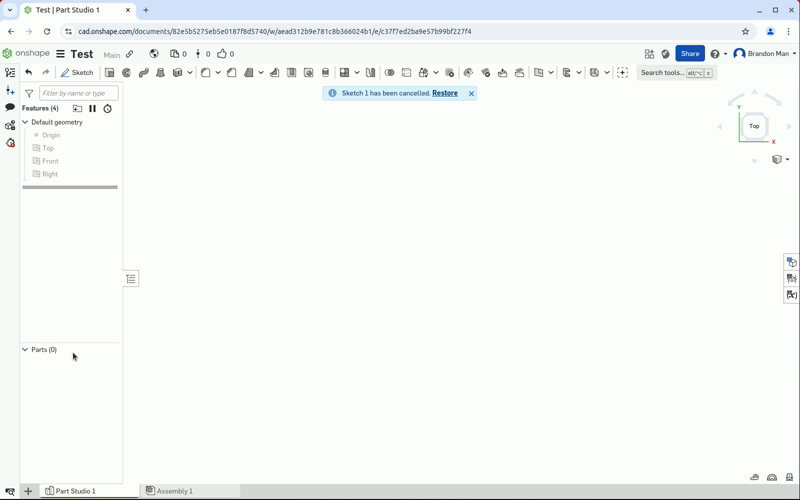
key(up)
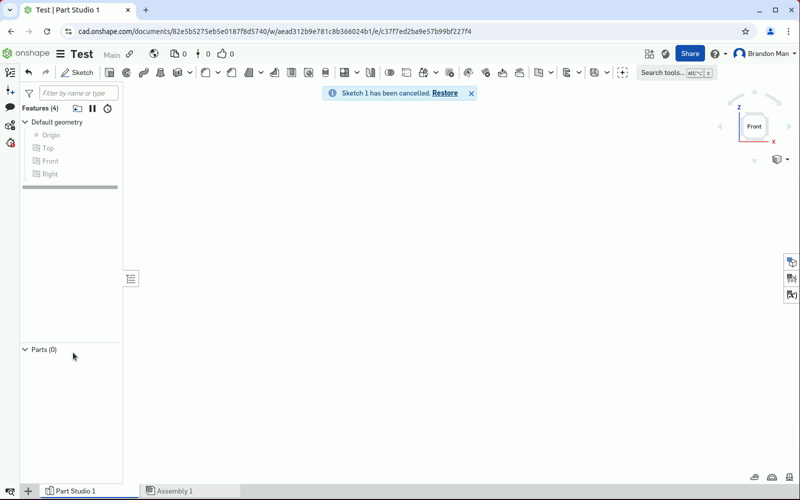
key_up(shift)
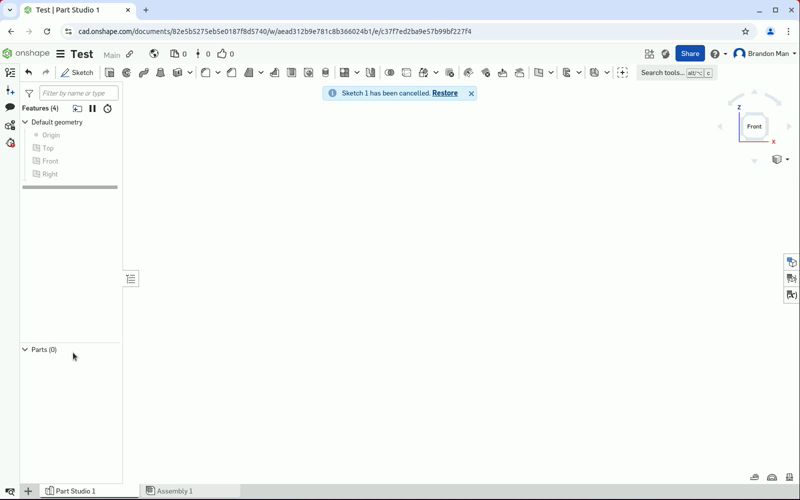
mouse_move(73, 352)
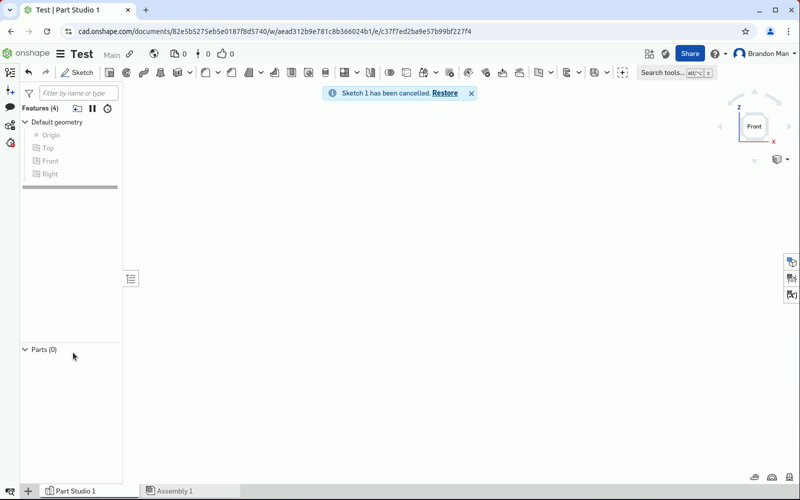
key(shift+y)
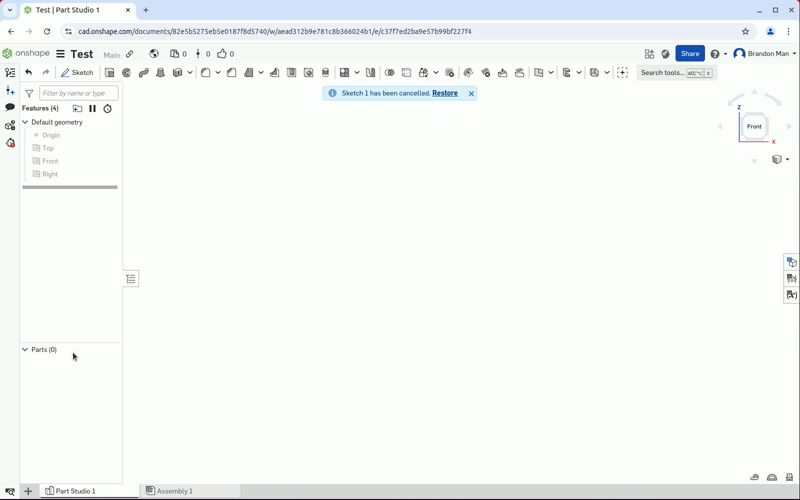
key(shift+s)
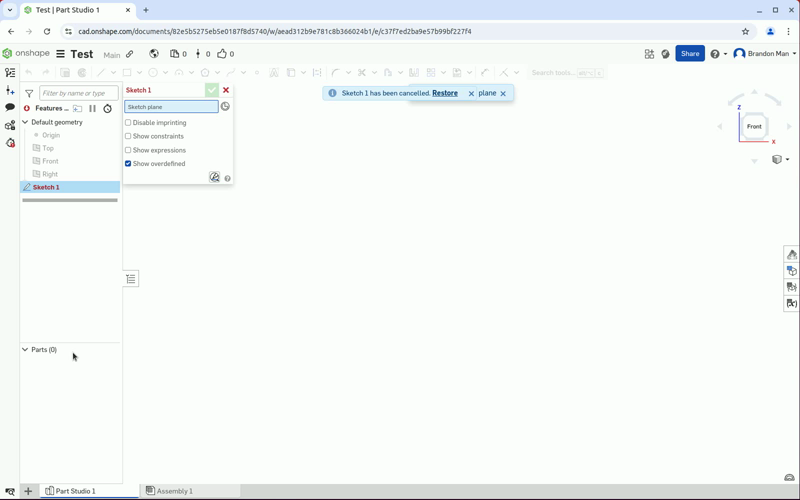
mouse_move(73, 163)
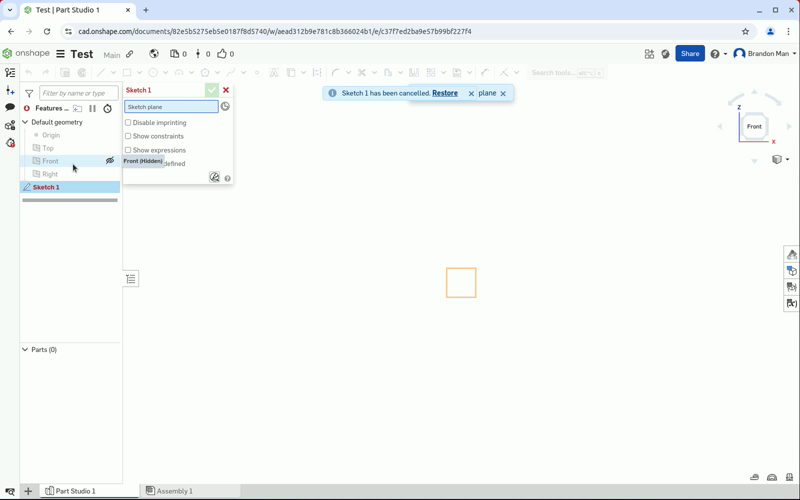
click(73, 163)
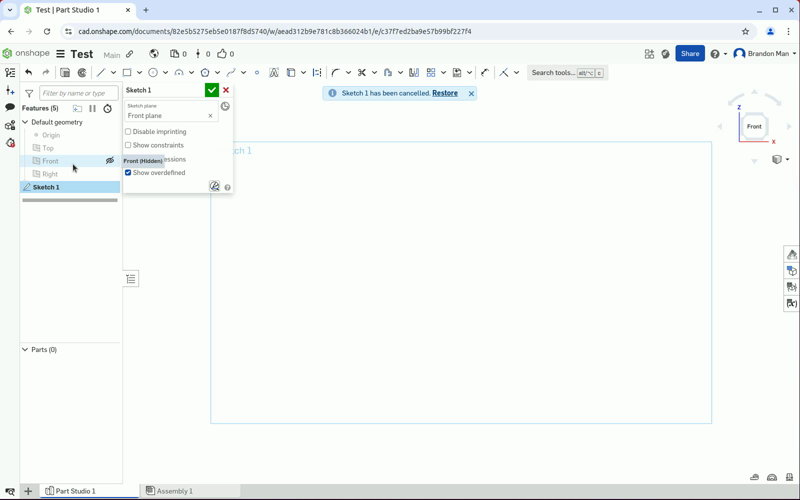
mouse_move(73, 352)
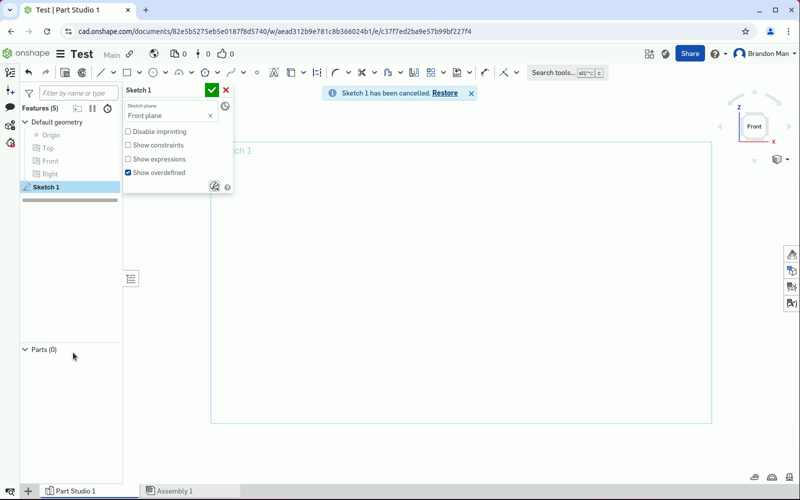
key(y)
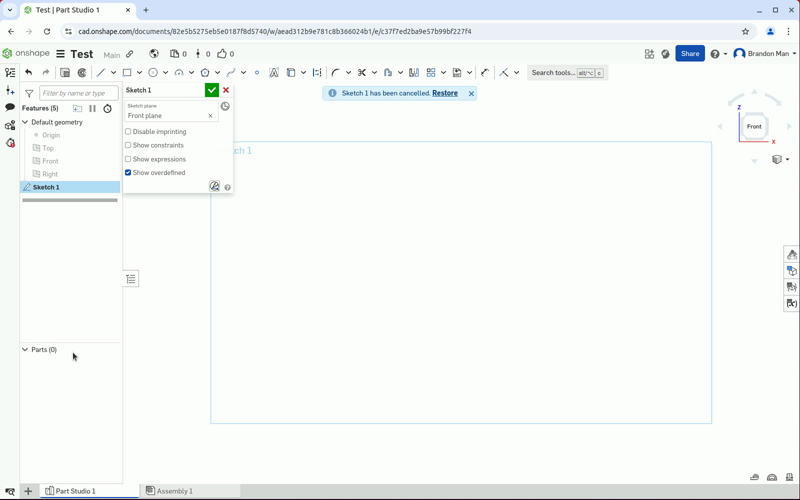
key(l)
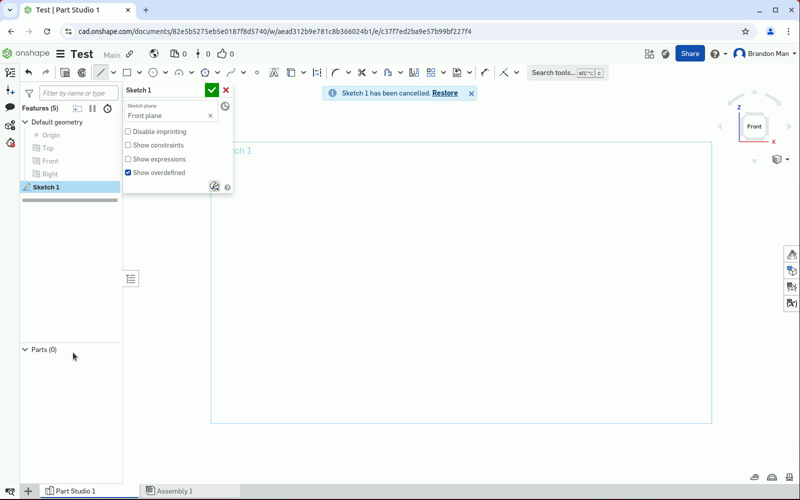
key_down(shift)
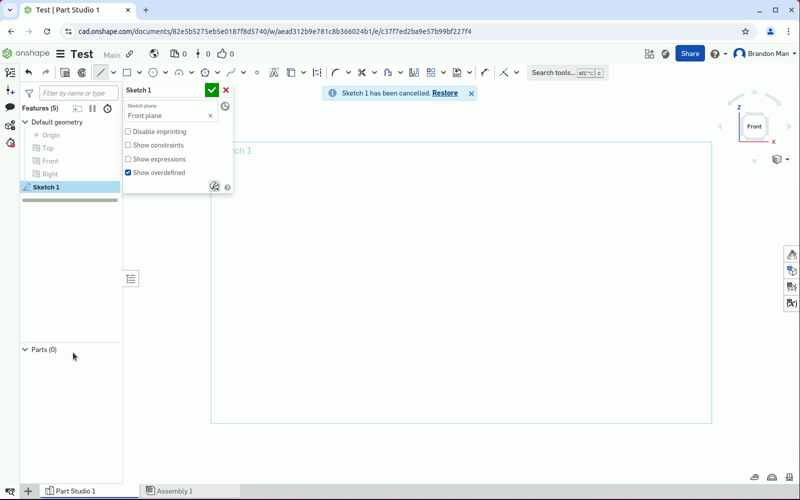
mouse_move(348, 311)
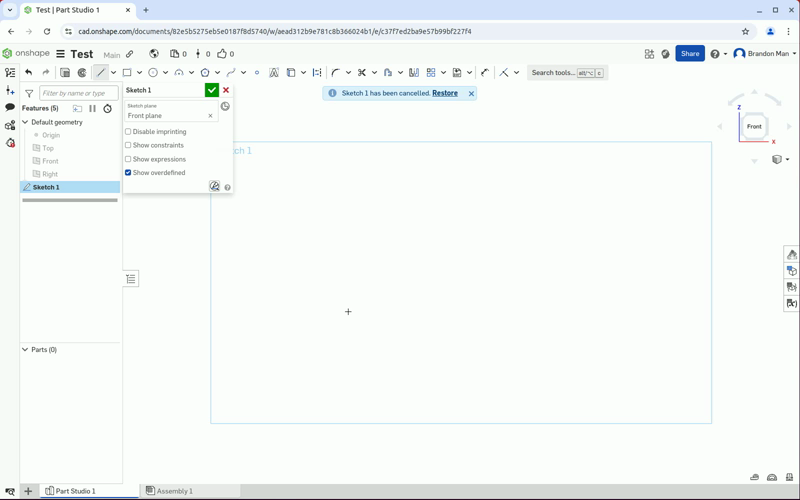
click(348, 311)
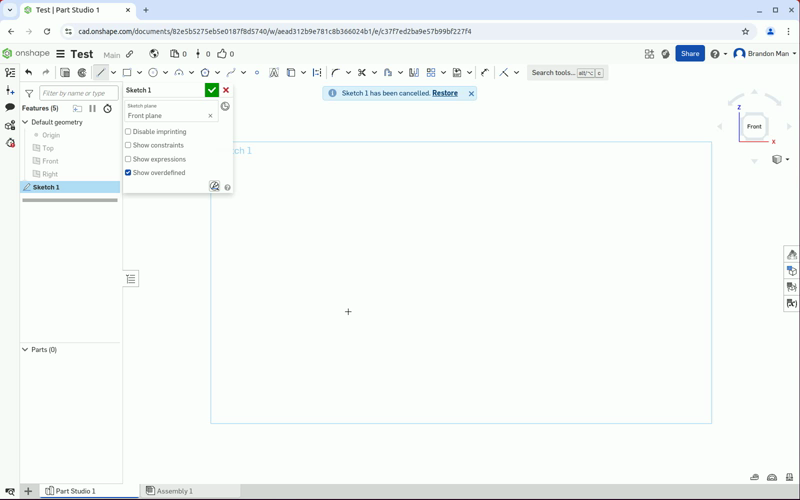
key_up(shift)
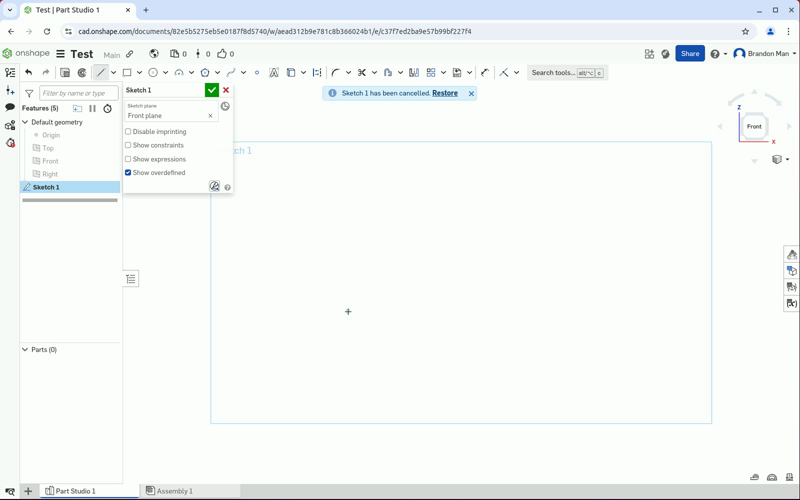
key_down(shift)
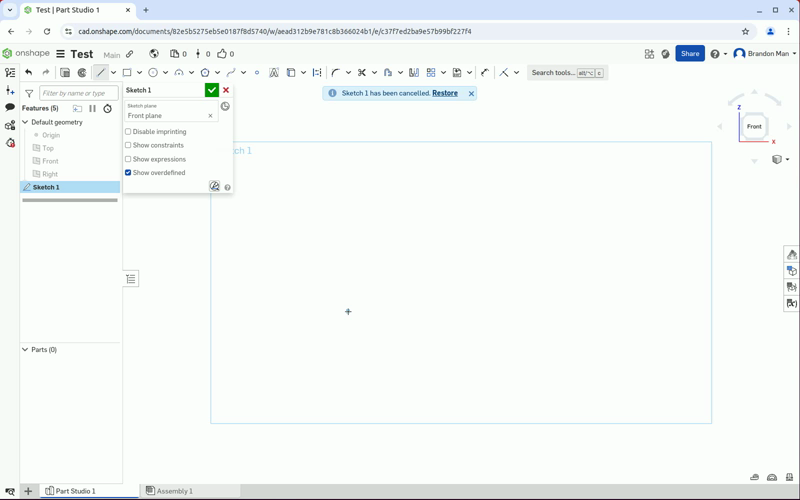
mouse_move(572, 311)
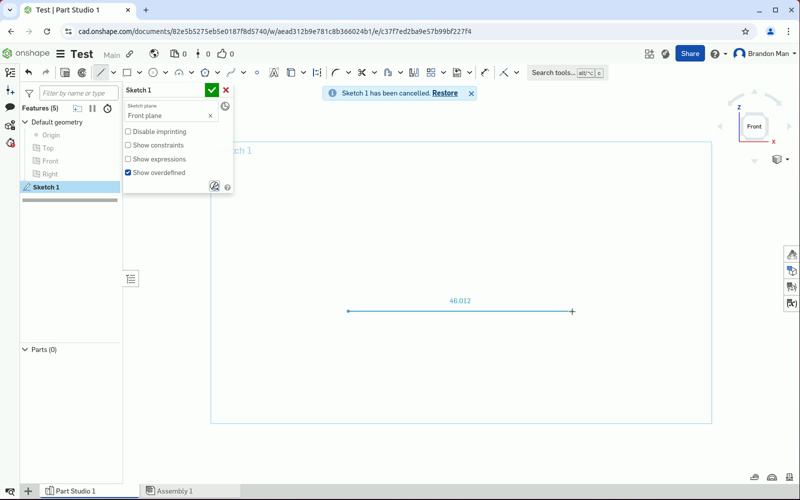
click(572, 311)
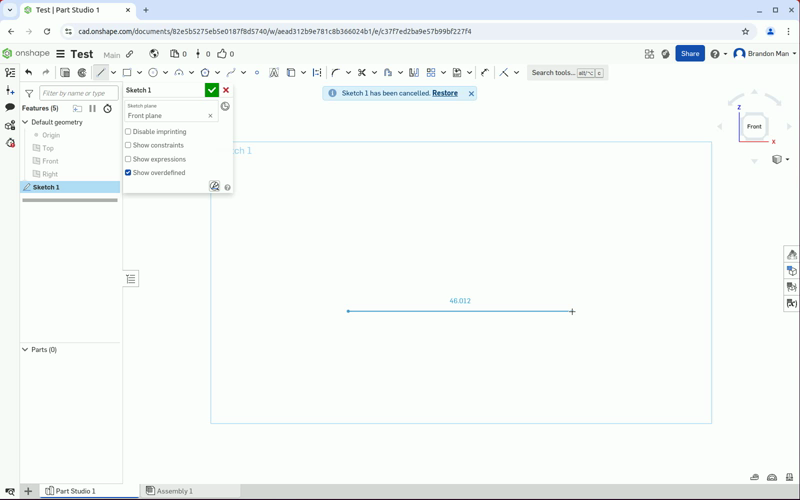
key_up(shift)
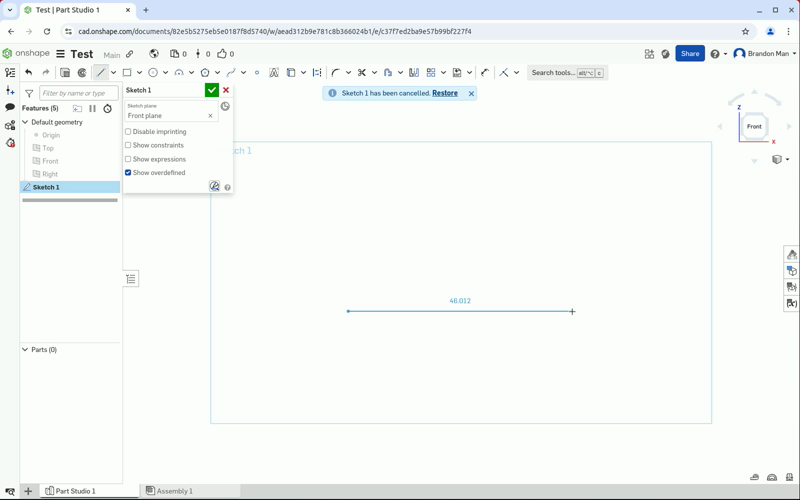
key_down(shift)
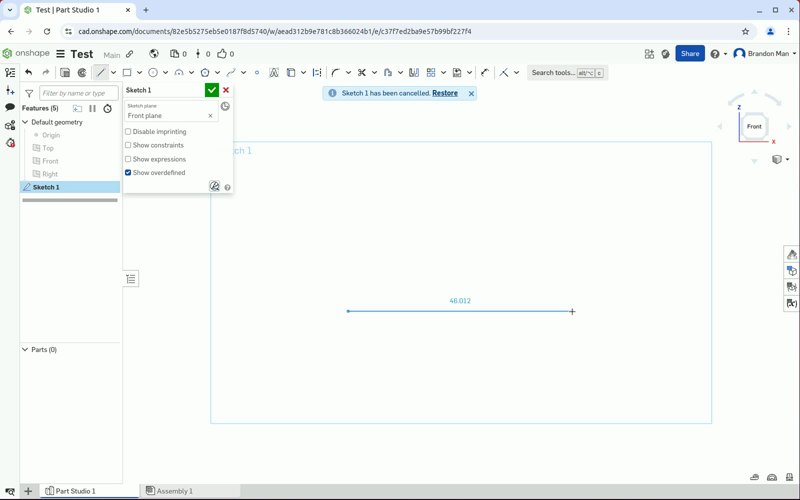
mouse_move(589, 311)
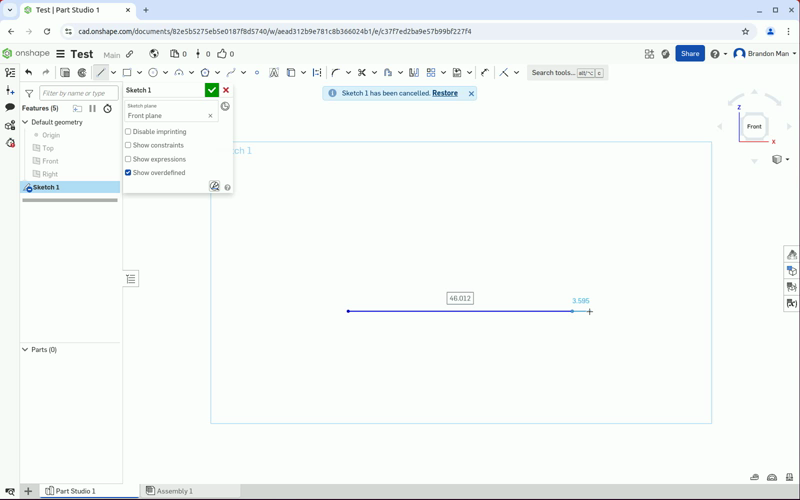
mouse_move(572, 254)
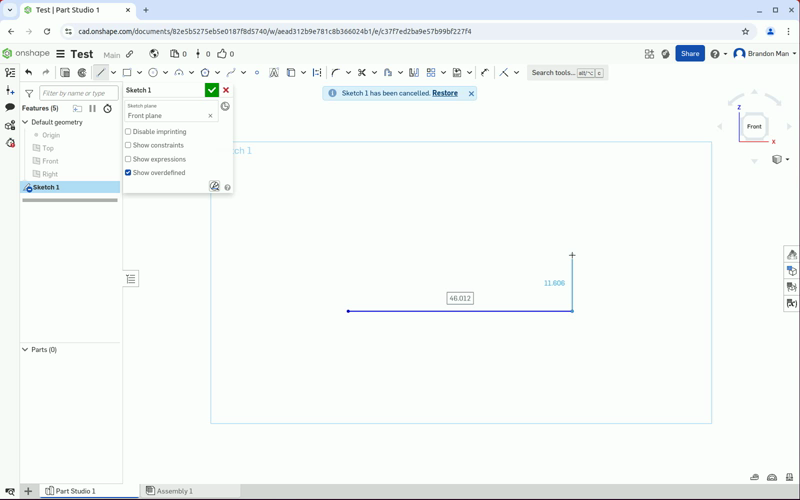
click(572, 254)
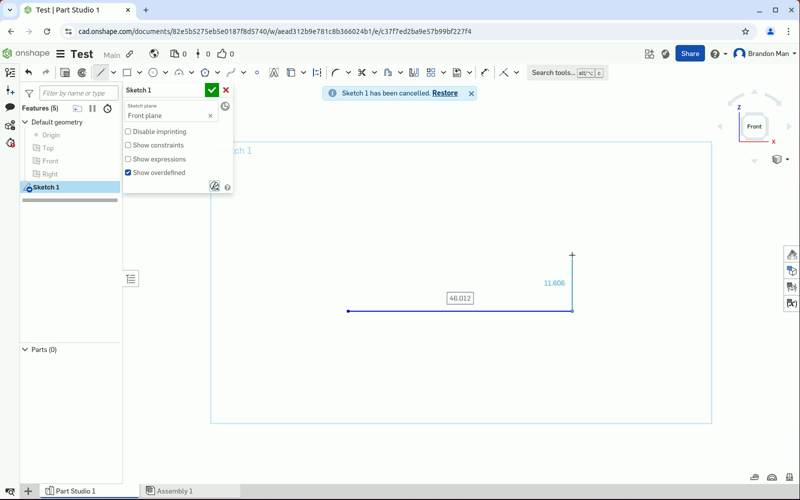
key_up(shift)
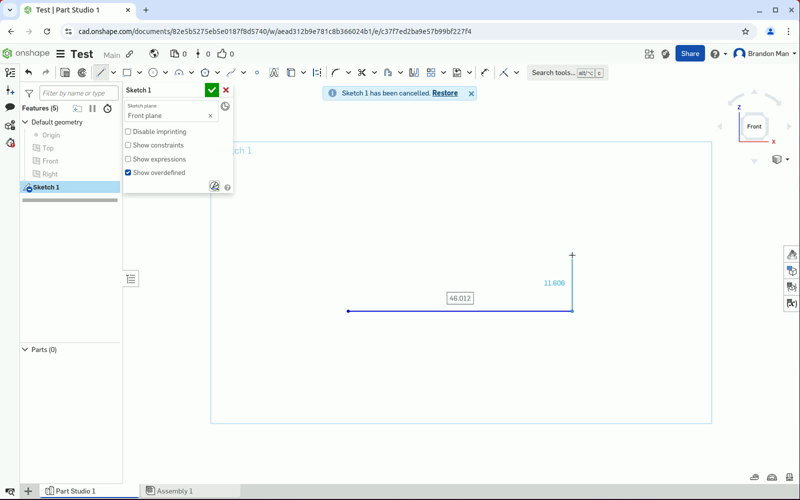
key_down(shift)
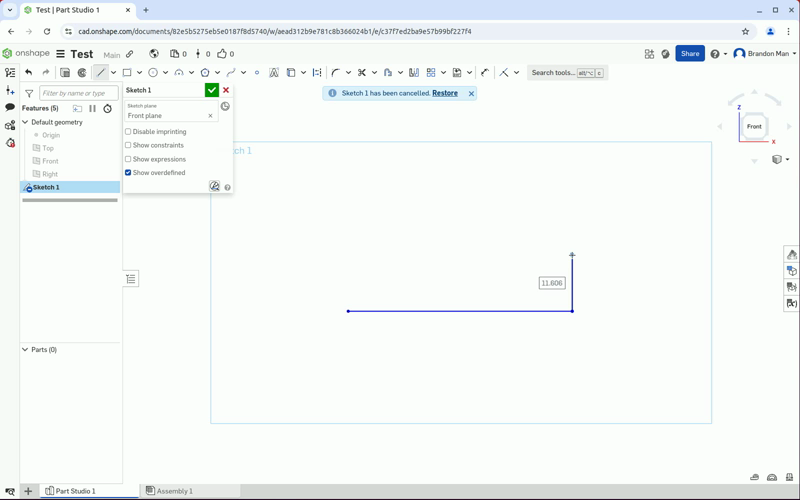
mouse_move(348, 254)
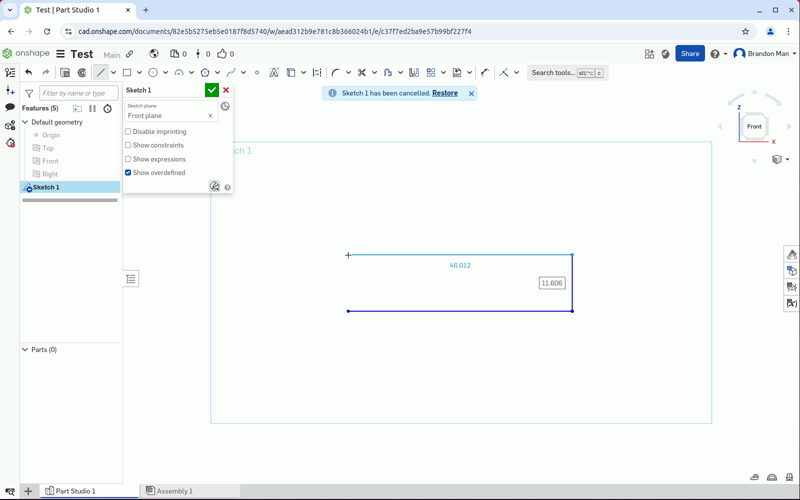
click(348, 254)
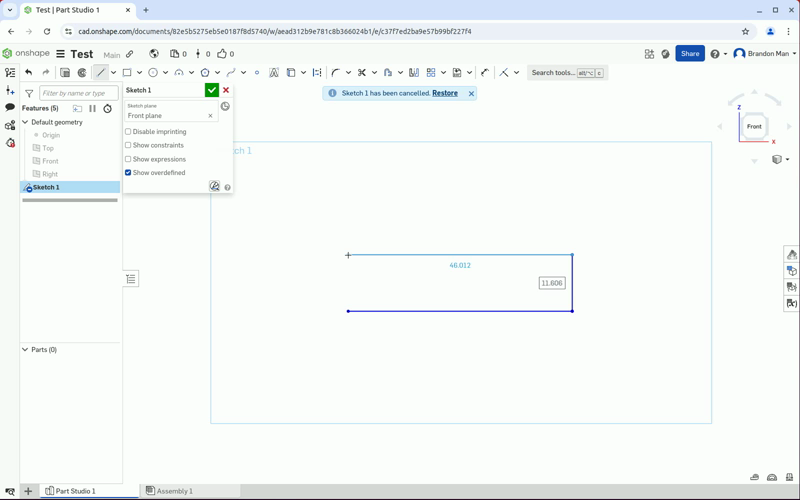
key_up(shift)
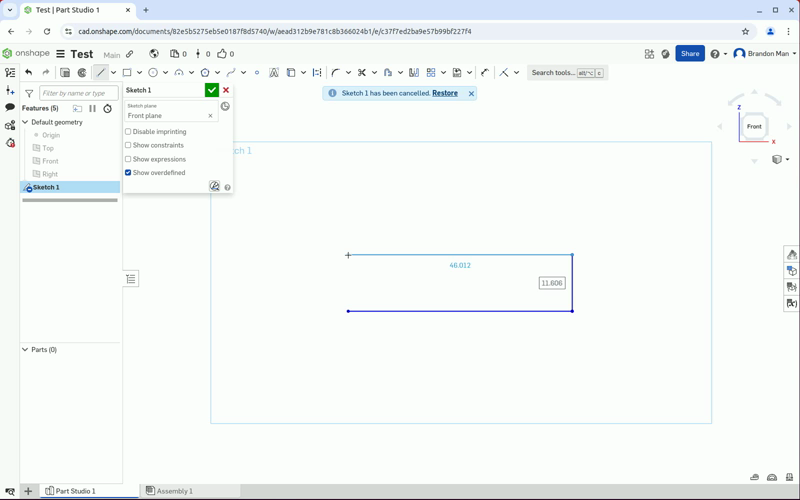
mouse_move(378, 254)
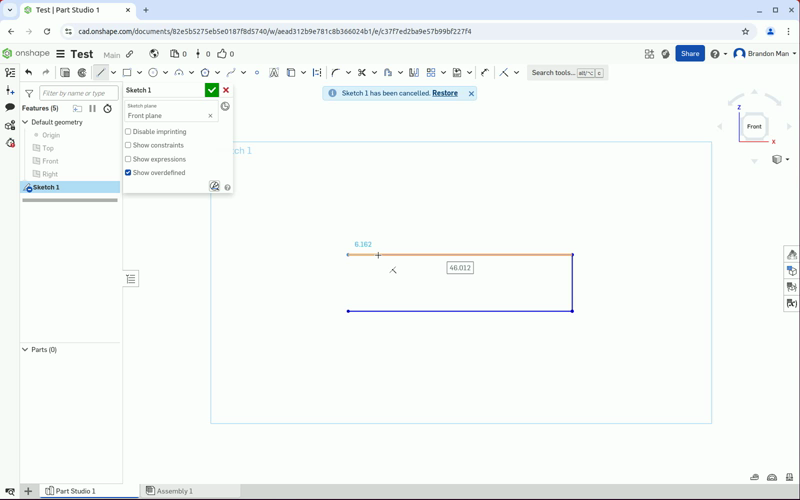
key_down(shift)
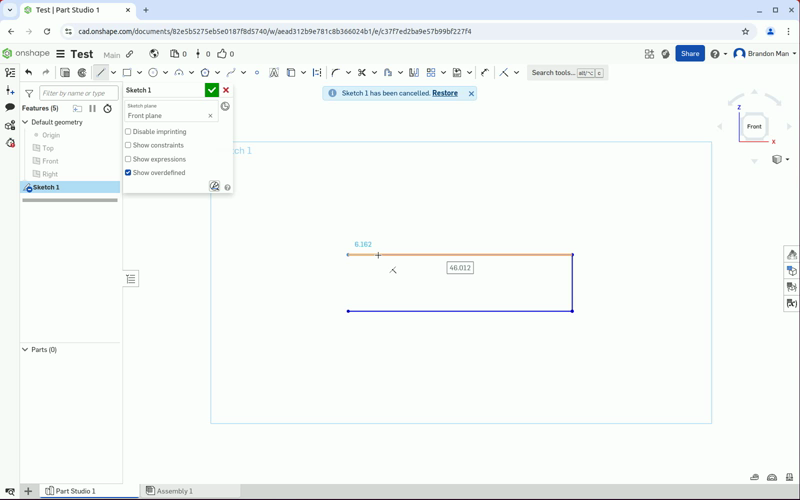
mouse_move(348, 311)
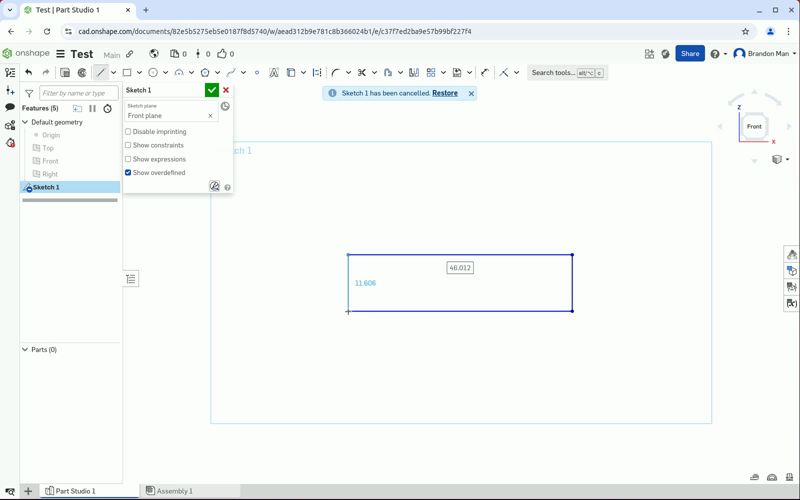
key_up(shift)
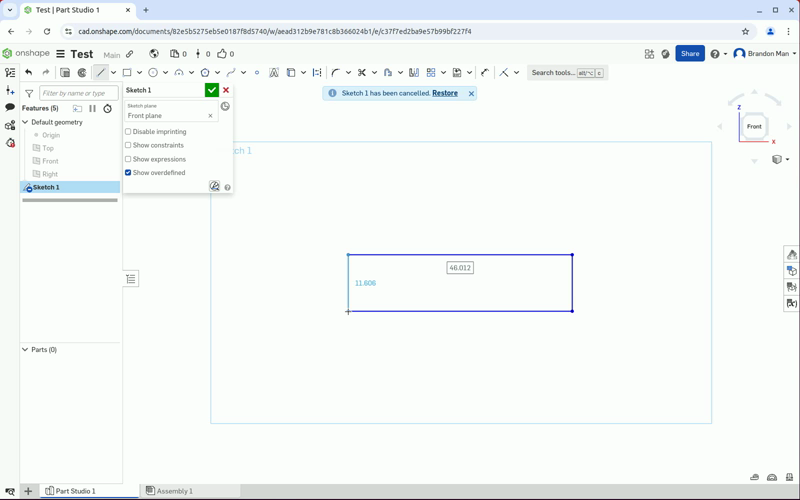
click(348, 311)
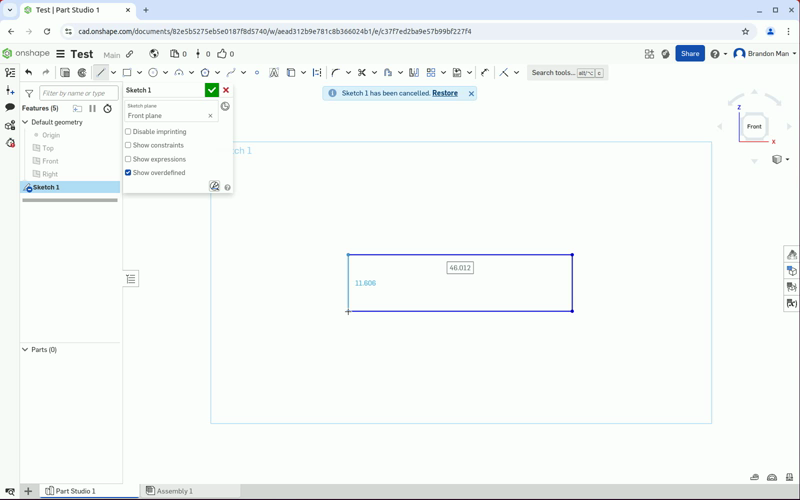
key(esc)
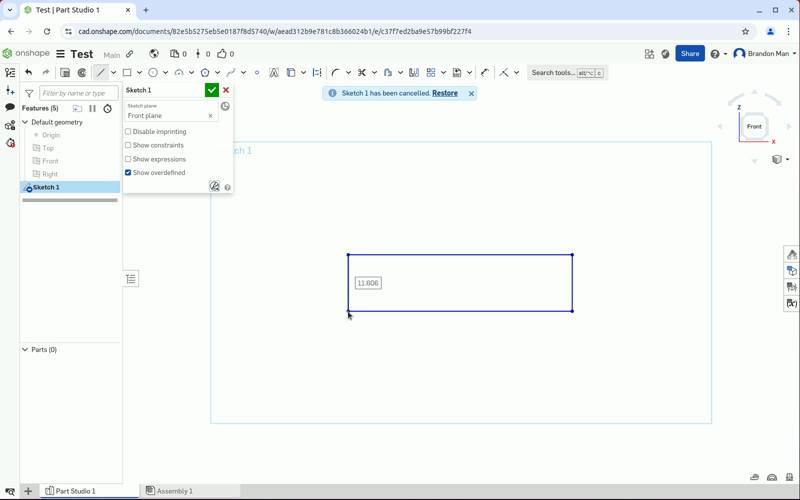
mouse_move(539, 272)
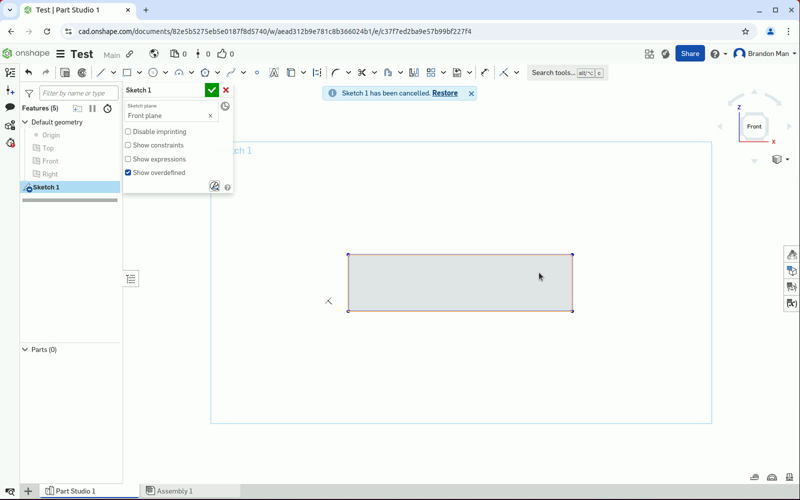
click(539, 272)
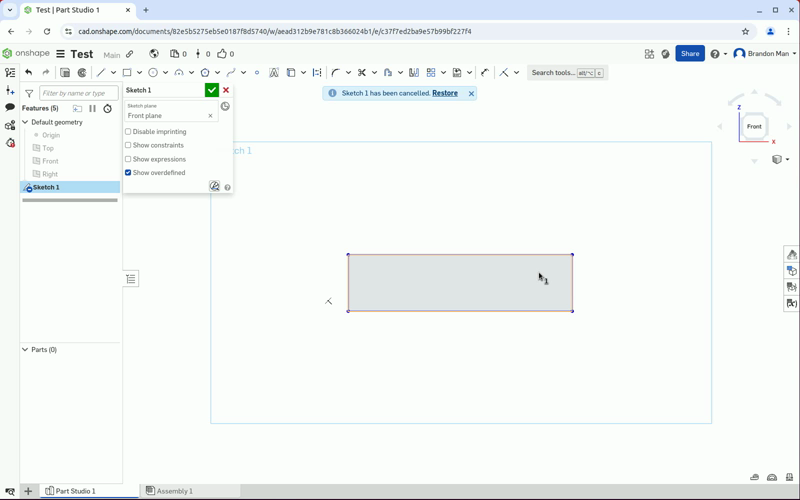
mouse_move(73, 352)
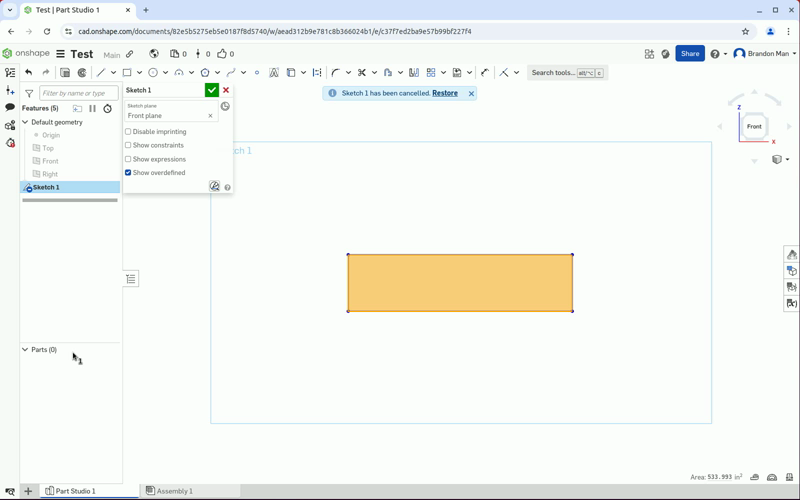
key(shift+y)
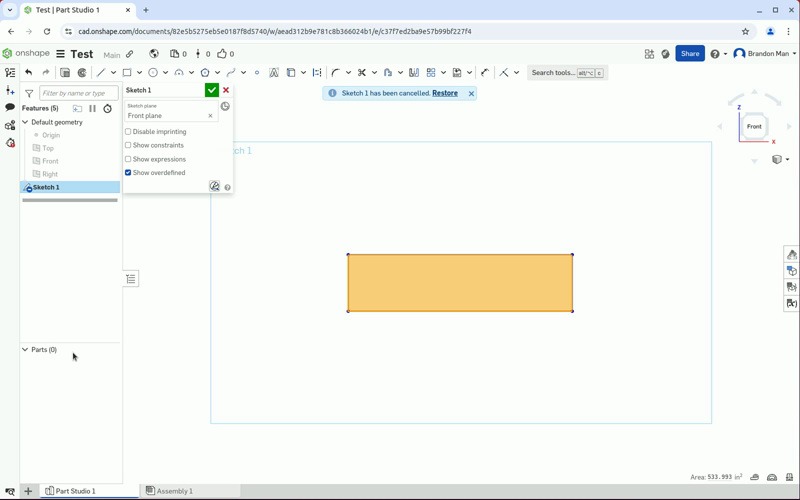
key(shift+e)
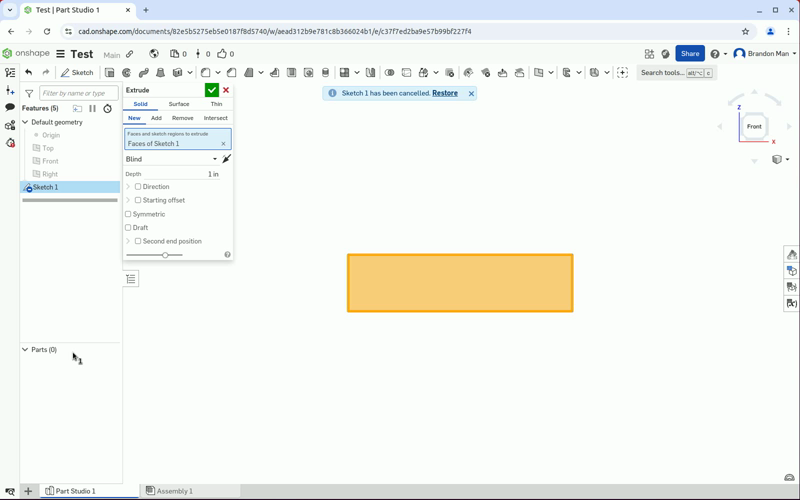
mouse_move(143, 106)
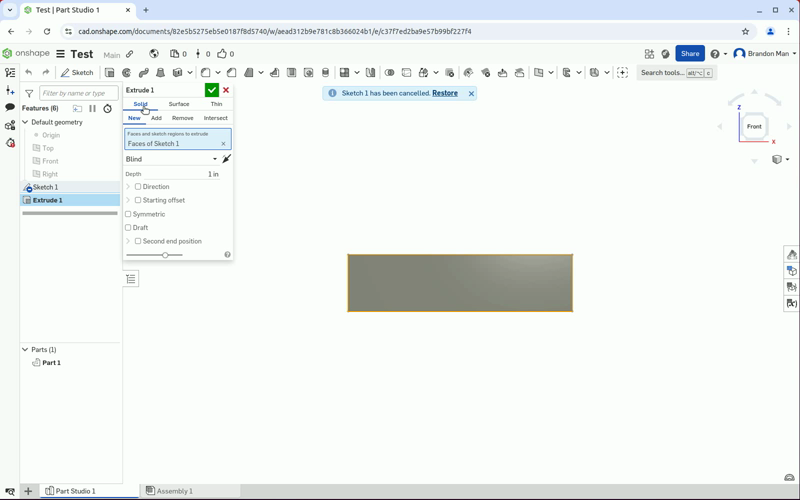
click(143, 106)
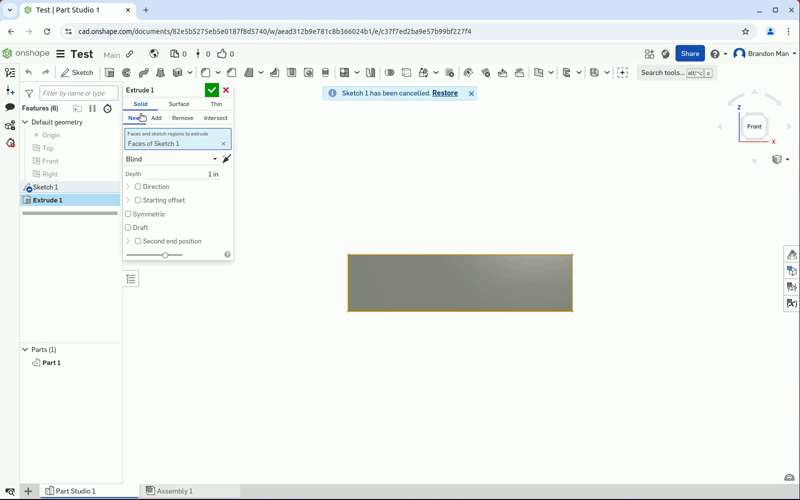
mouse_move(137, 120)
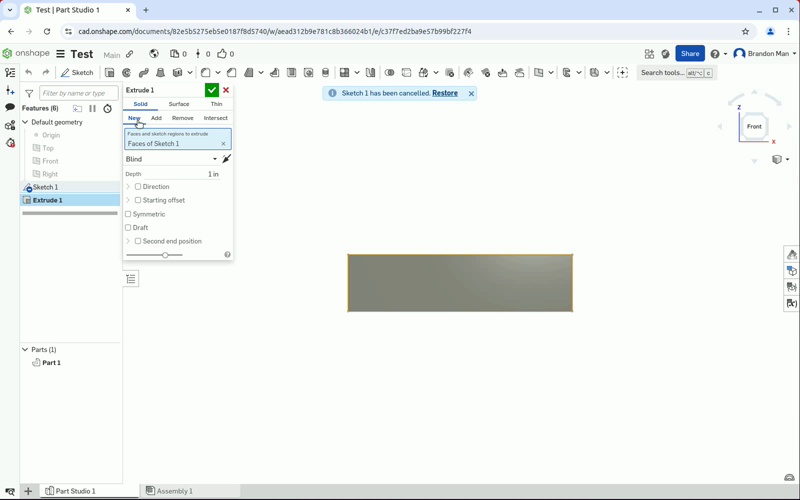
click(137, 120)
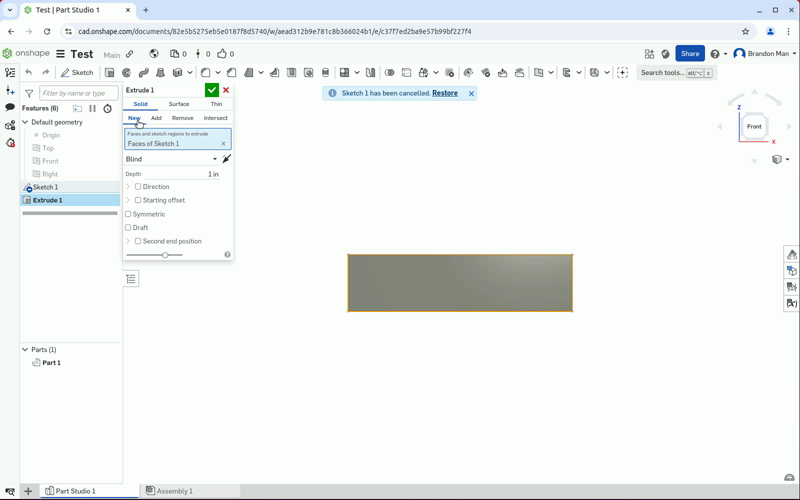
key(tab, 4)
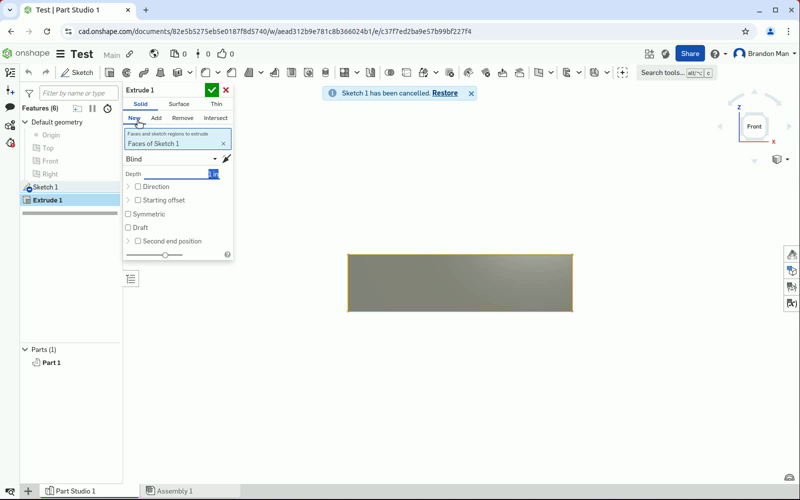
text(23.108)
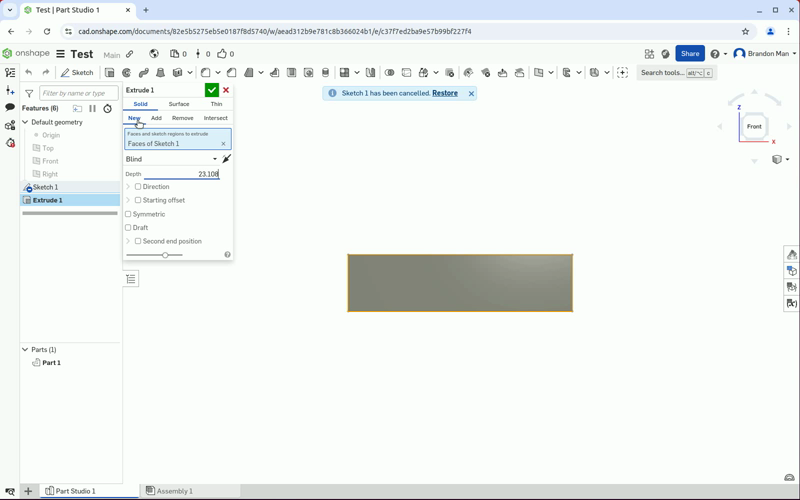
key(enter)
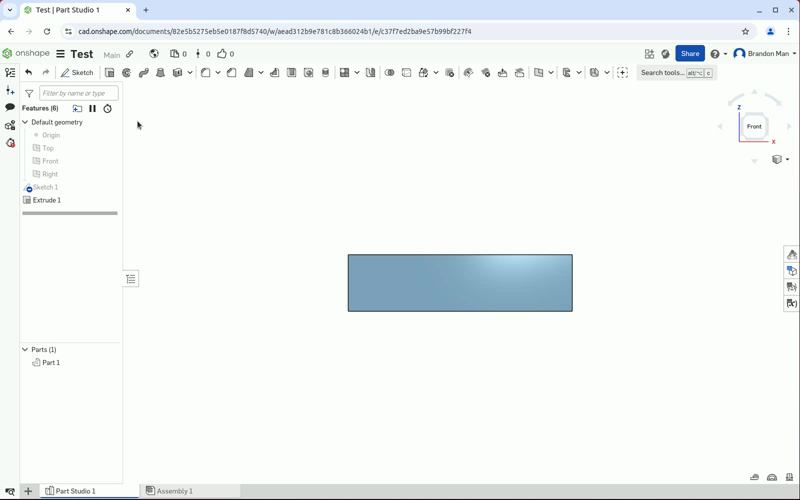
key(shift+h)
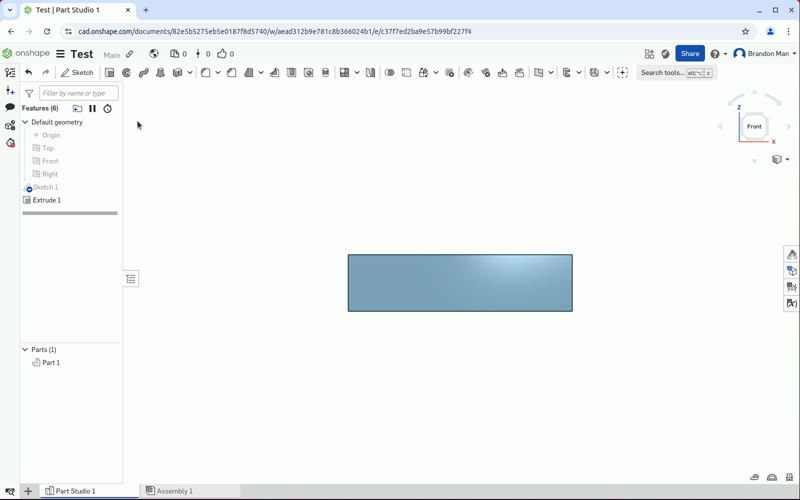
key(shift+h)
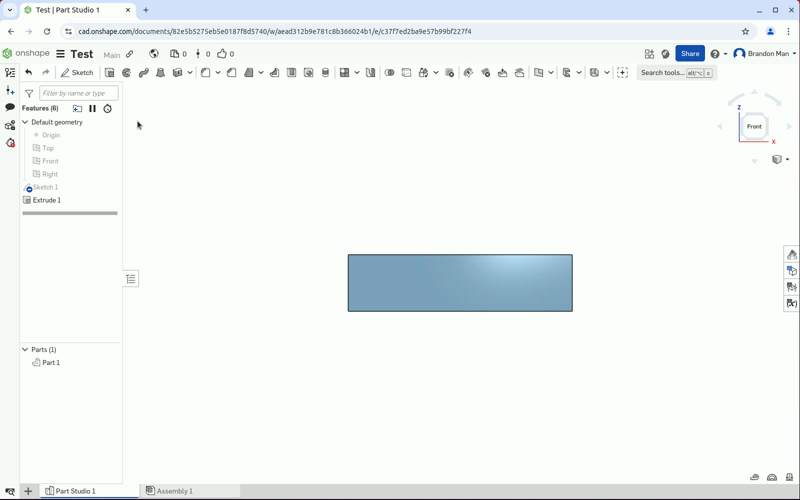
mouse_move(73, 189)
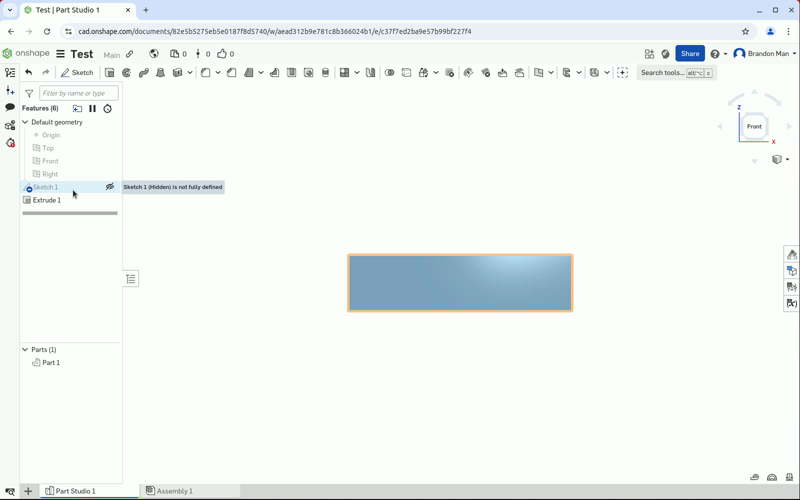
click(73, 189)
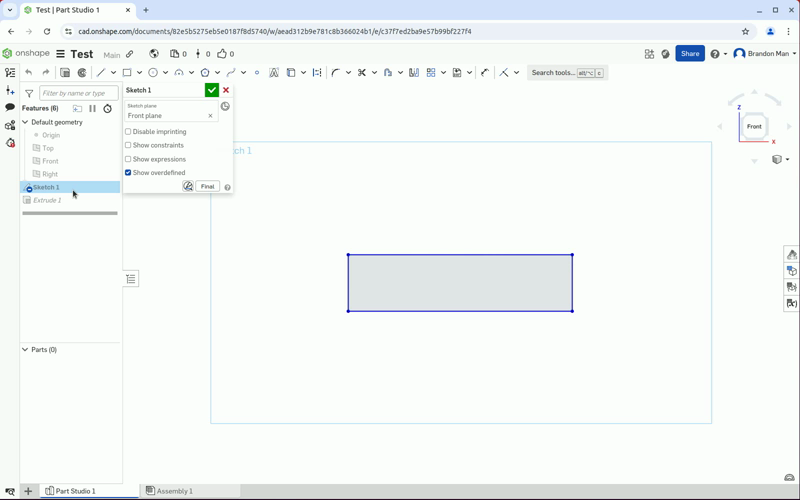
mouse_move(229, 92)
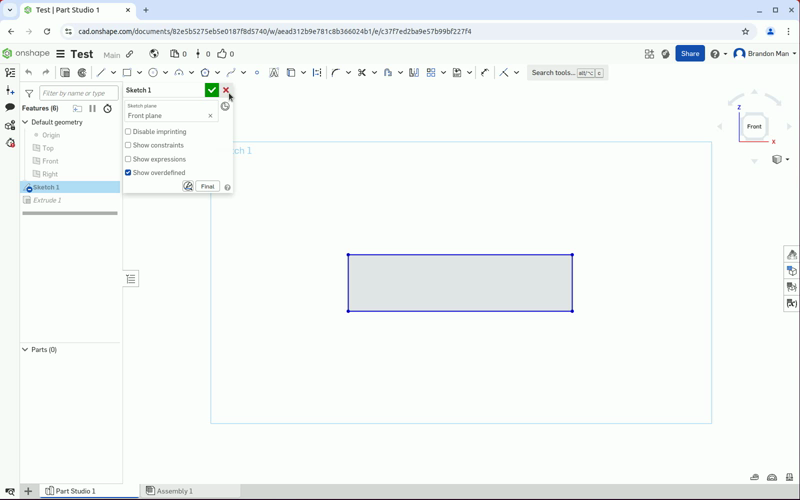
click(229, 92)
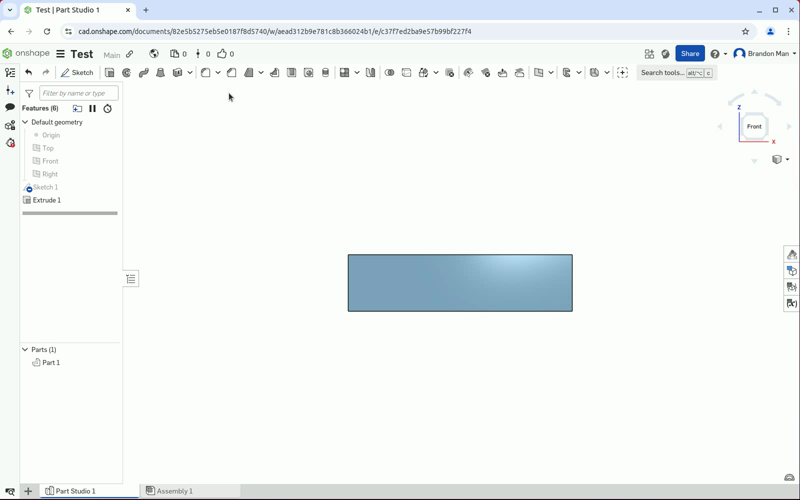
mouse_move(541, 75)
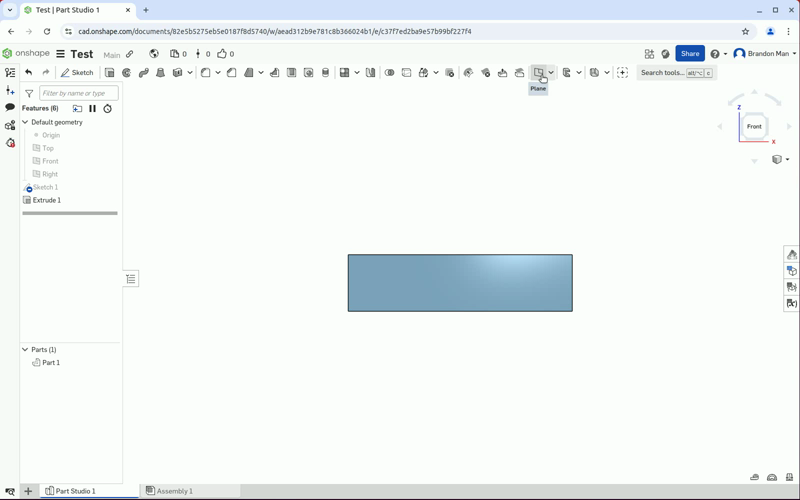
click(541, 75)
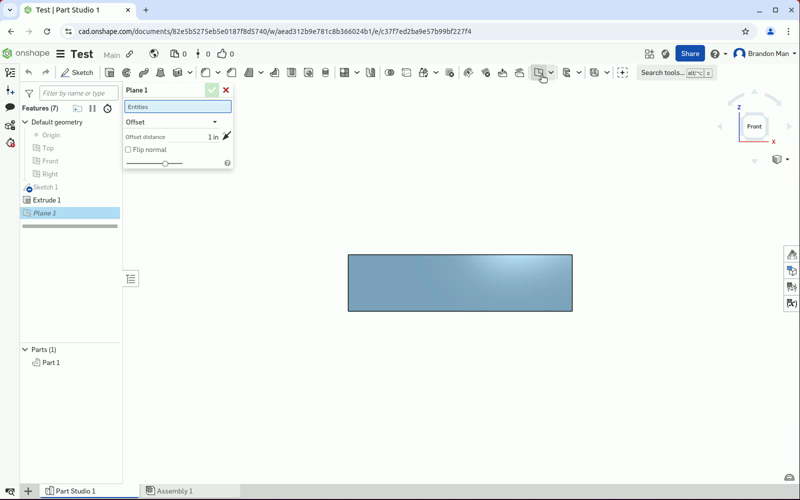
mouse_move(73, 163)
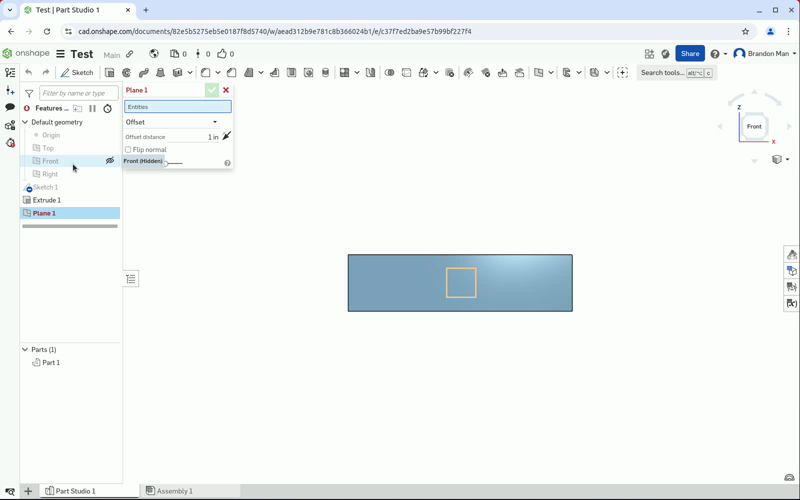
click(73, 163)
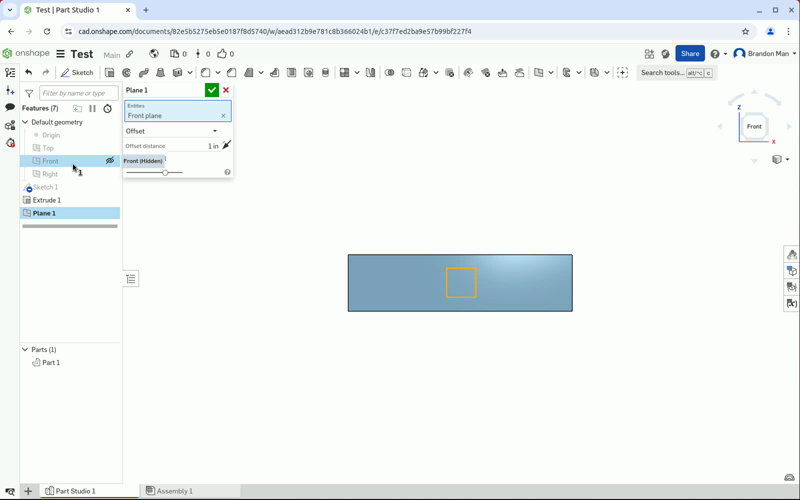
key(tab, 2)
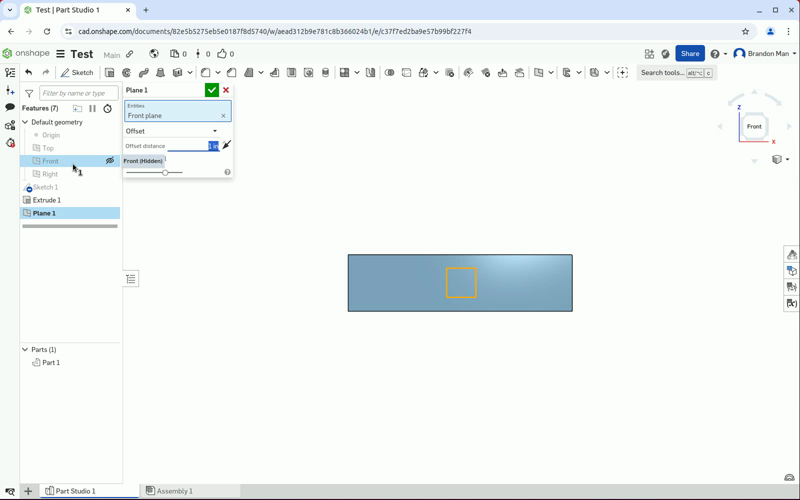
text(23.108)
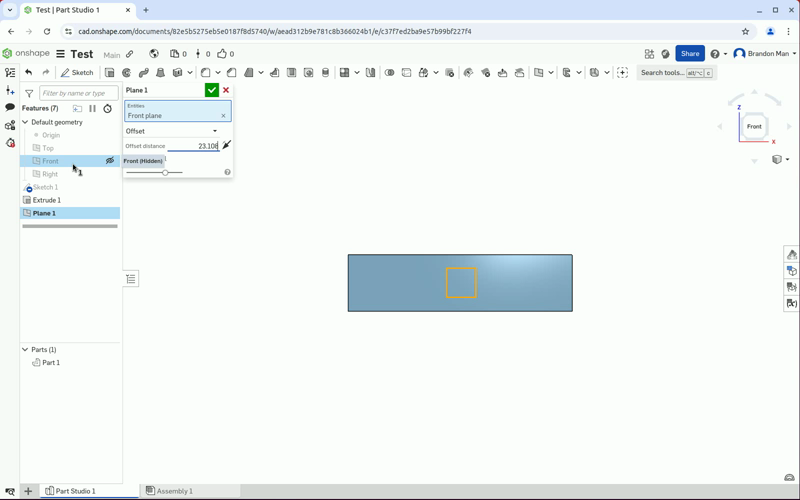
key(enter, 2)
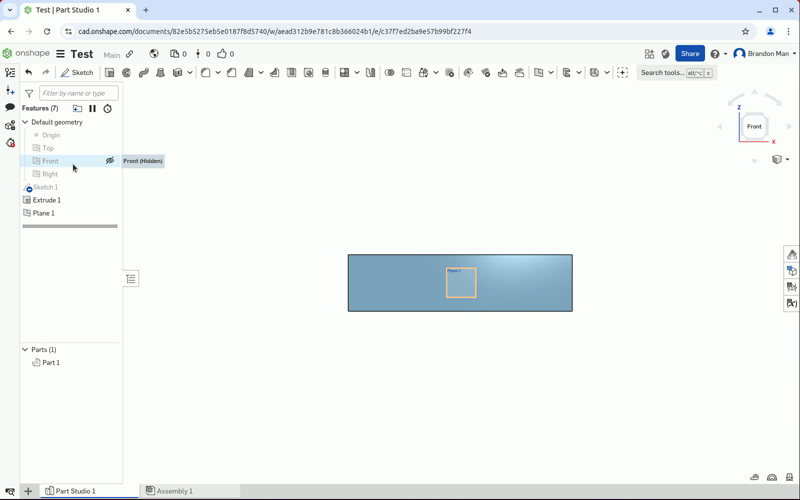
key(shift+s)
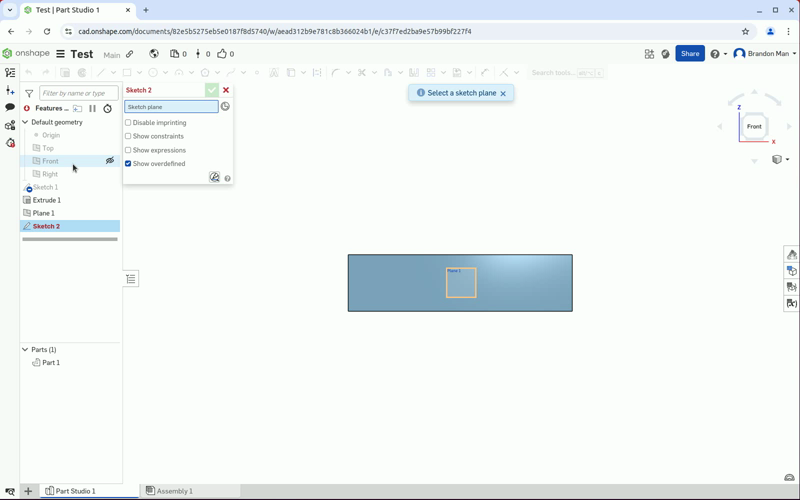
mouse_move(73, 215)
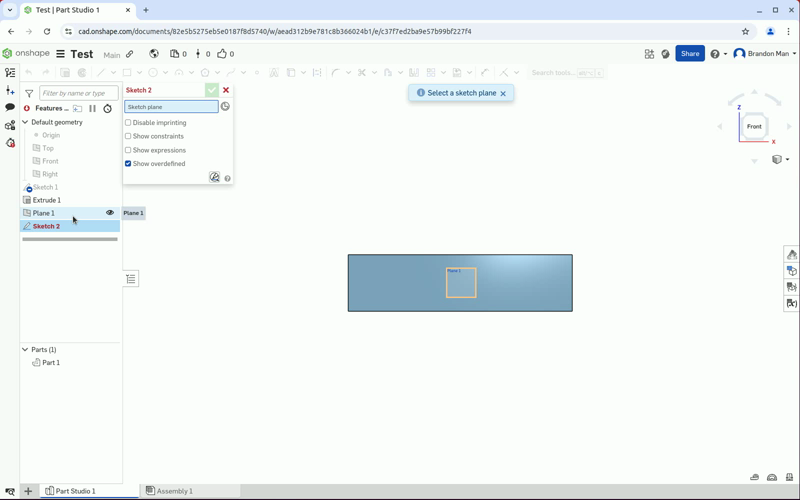
click(73, 215)
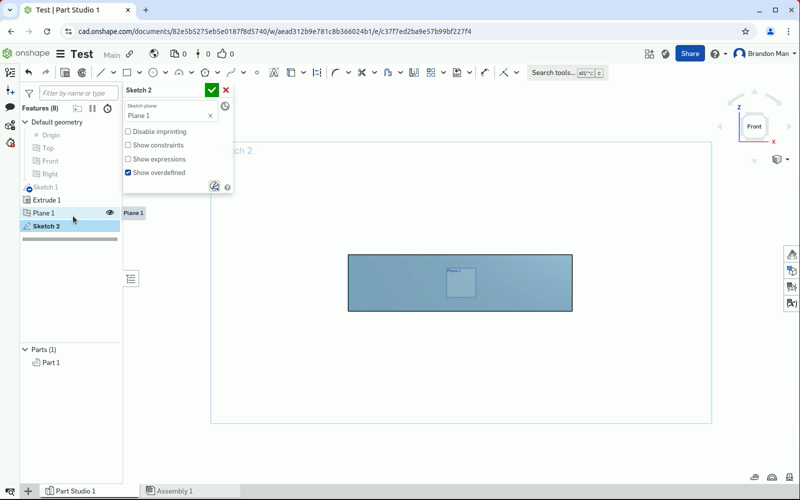
mouse_move(73, 352)
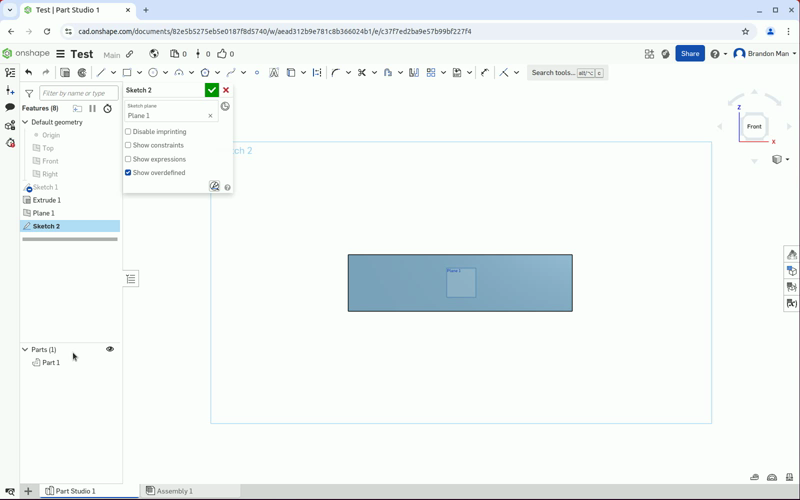
key(y)
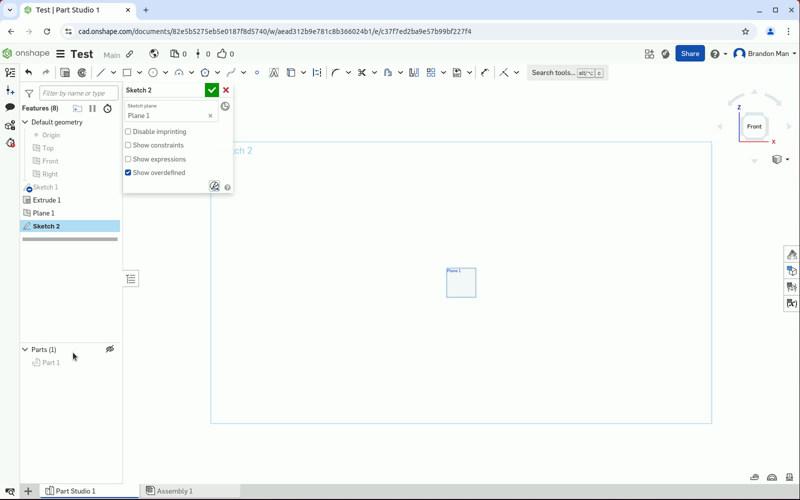
key(c)
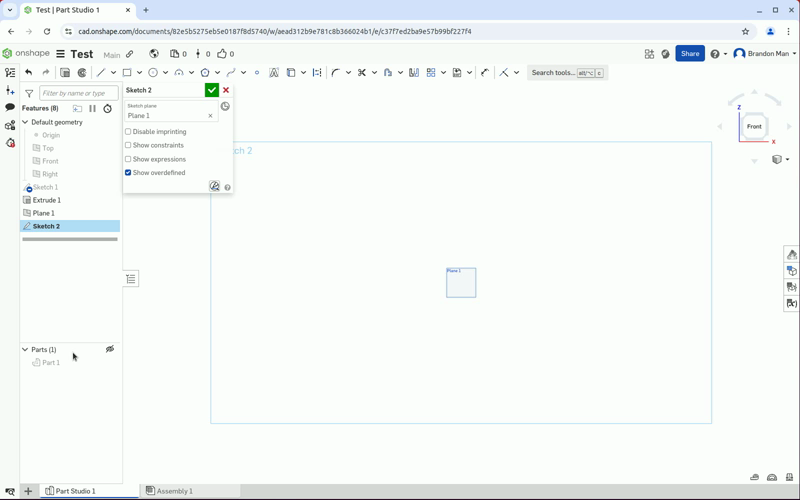
key_down(shift)
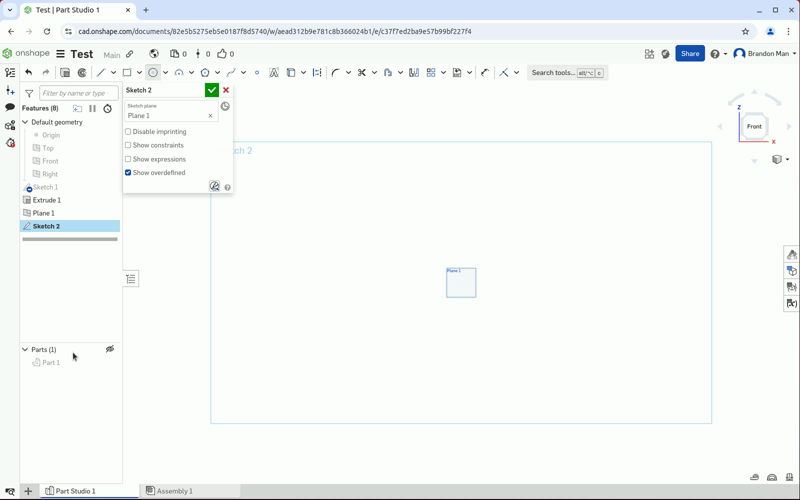
mouse_move(376, 282)
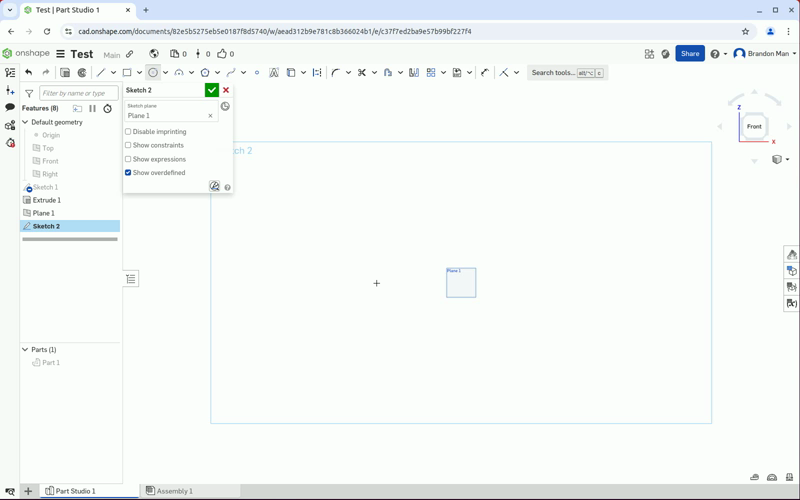
click(376, 282)
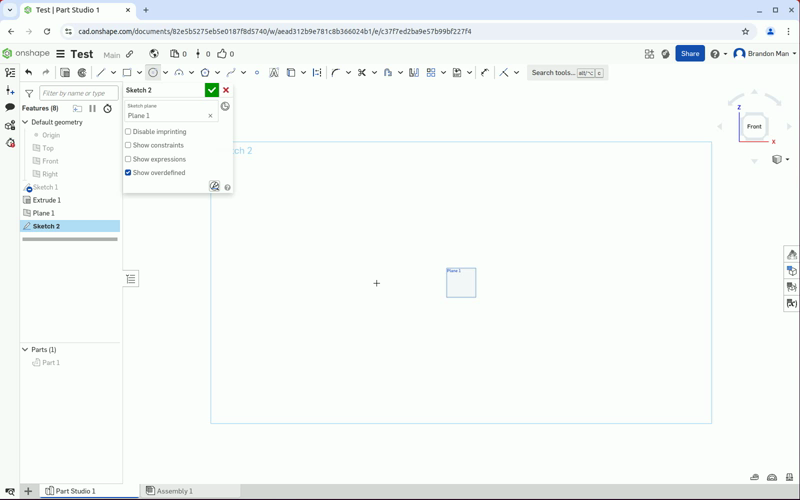
key_up(shift)
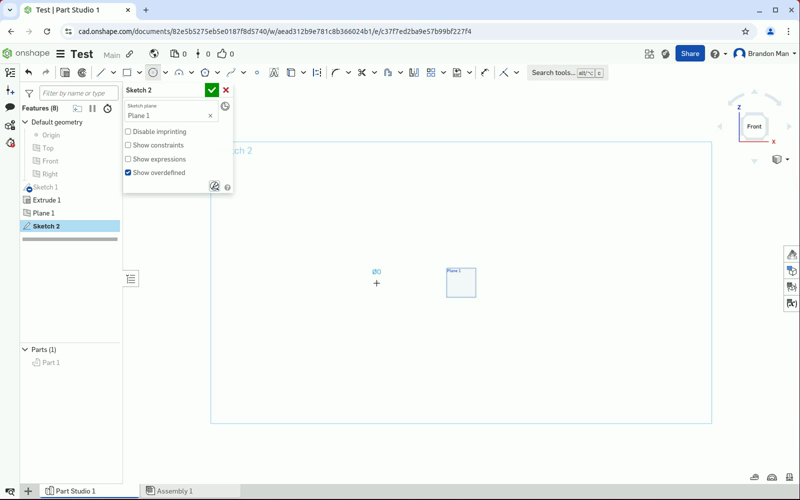
mouse_move(395, 282)
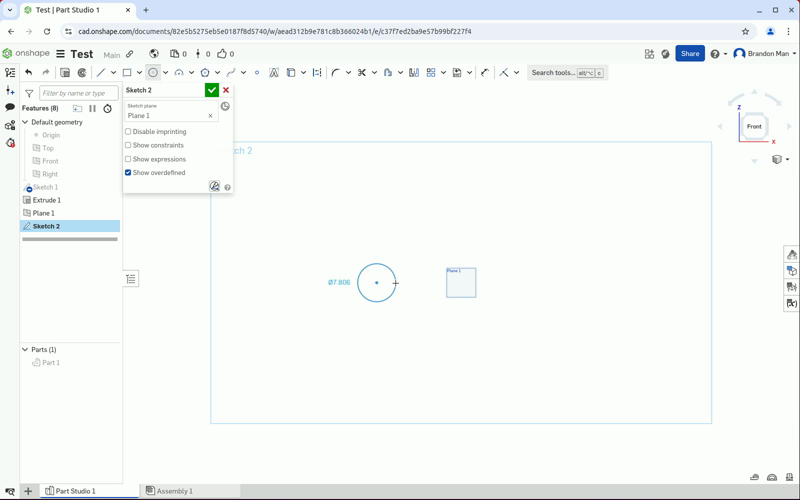
click(395, 282)
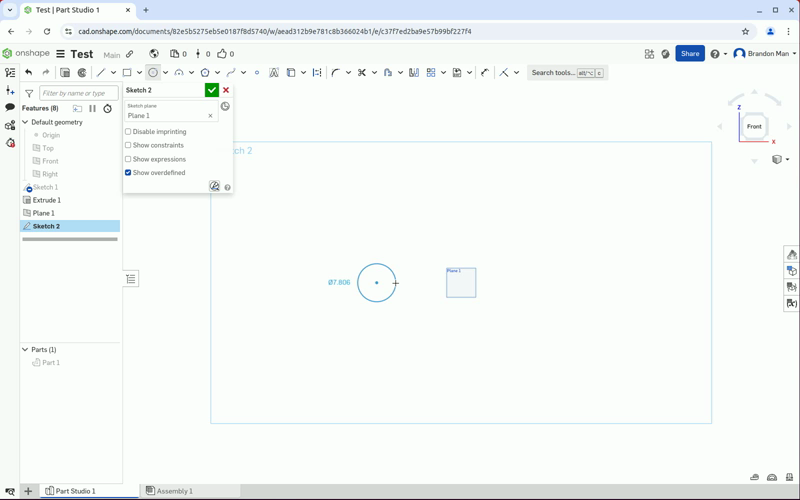
key(esc)
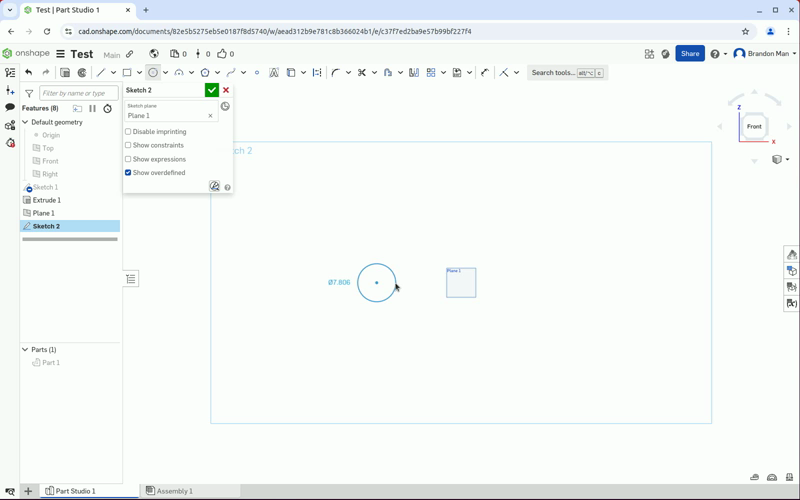
key(c)
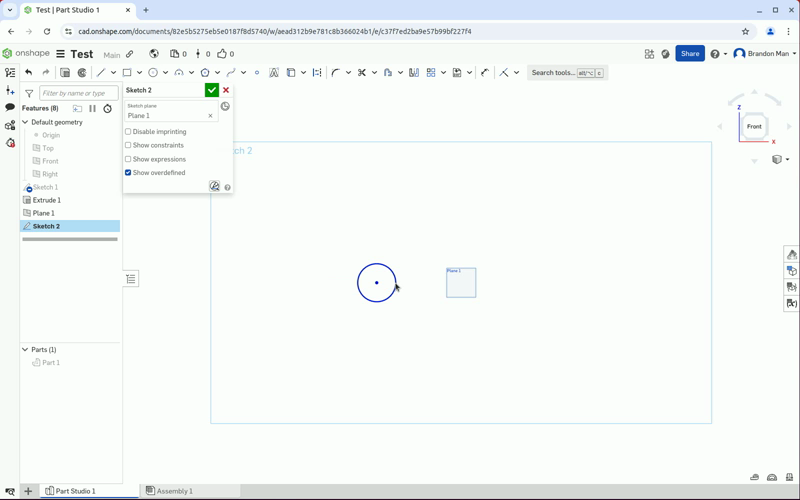
key_down(shift)
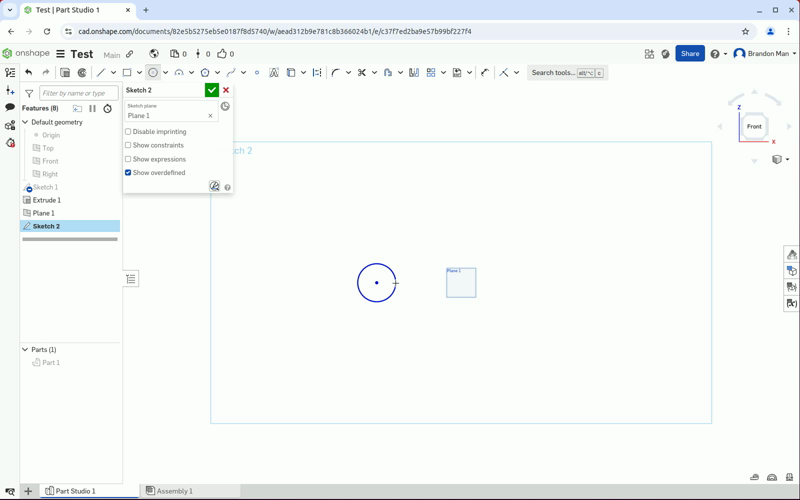
mouse_move(376, 282)
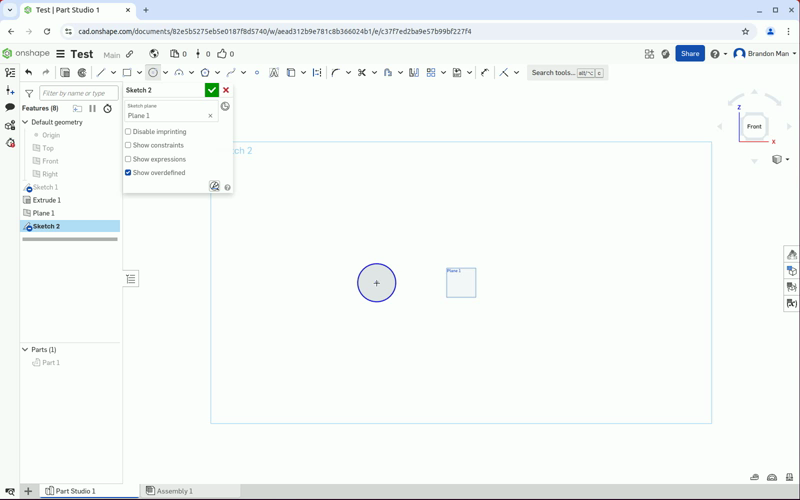
click(376, 282)
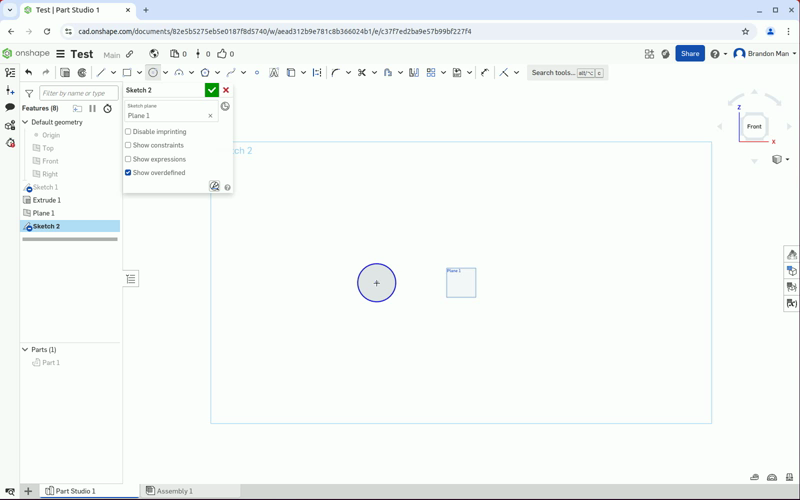
key_up(shift)
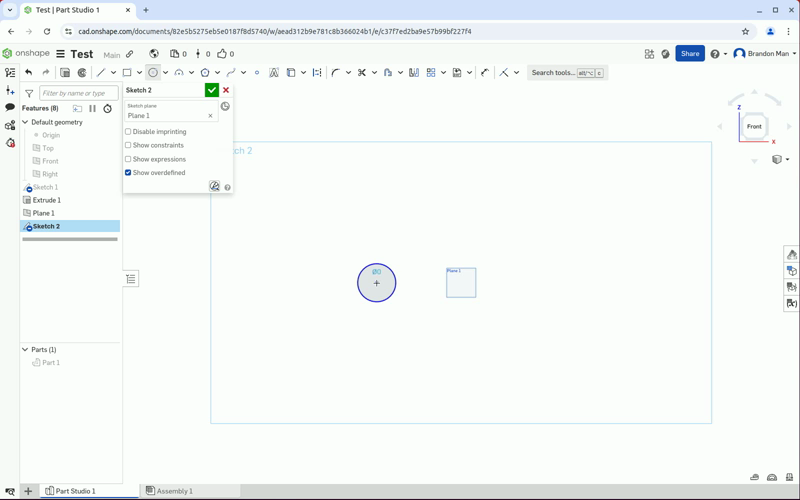
mouse_move(394, 282)
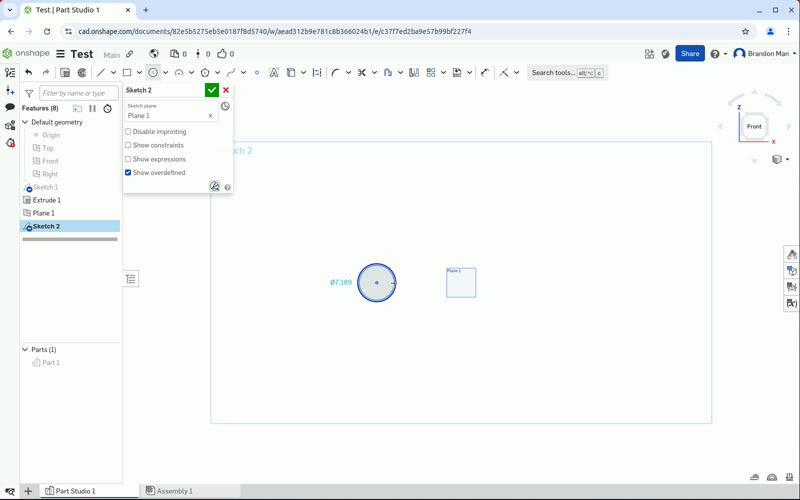
scroll(6)
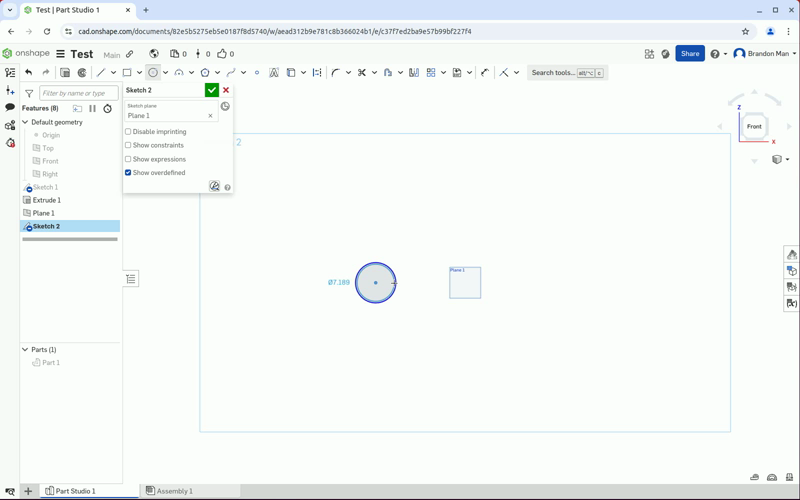
scroll(6)
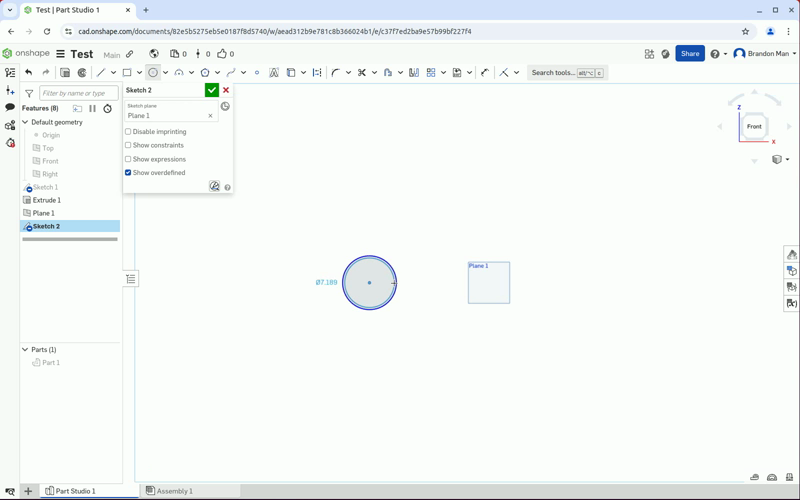
scroll(6)
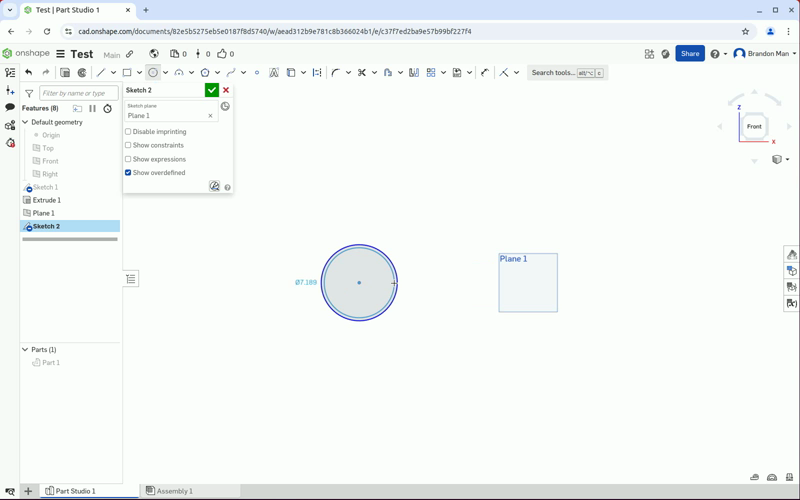
scroll(6)
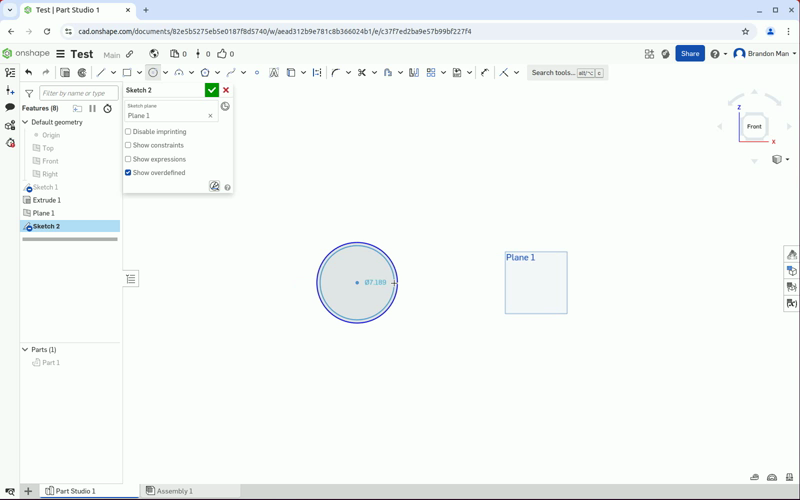
scroll(6)
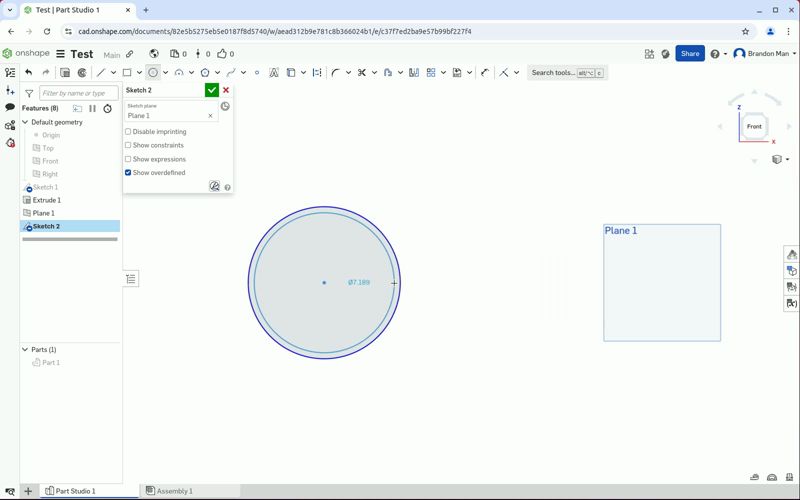
scroll(6)
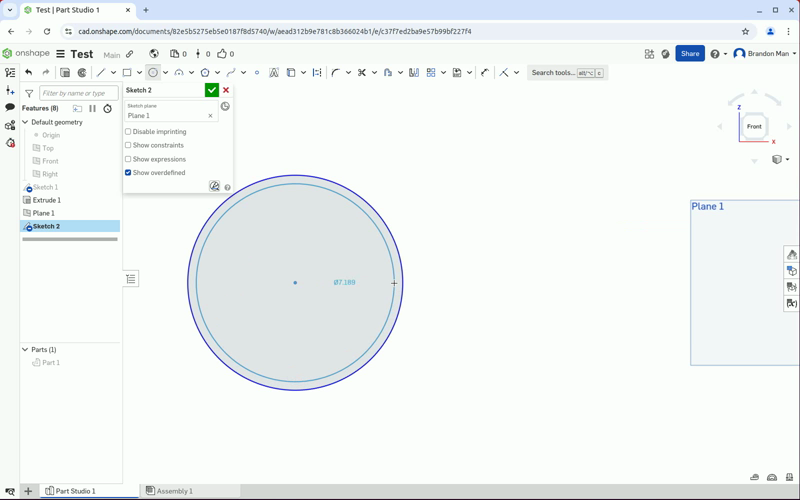
scroll(6)
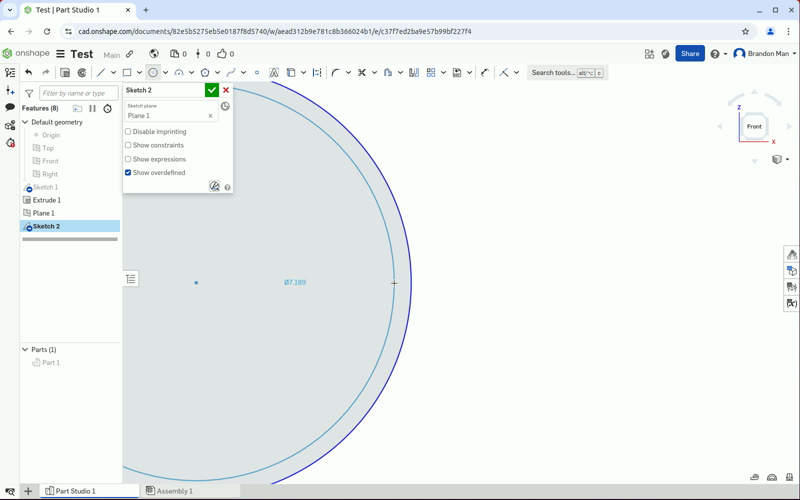
click(394, 282)
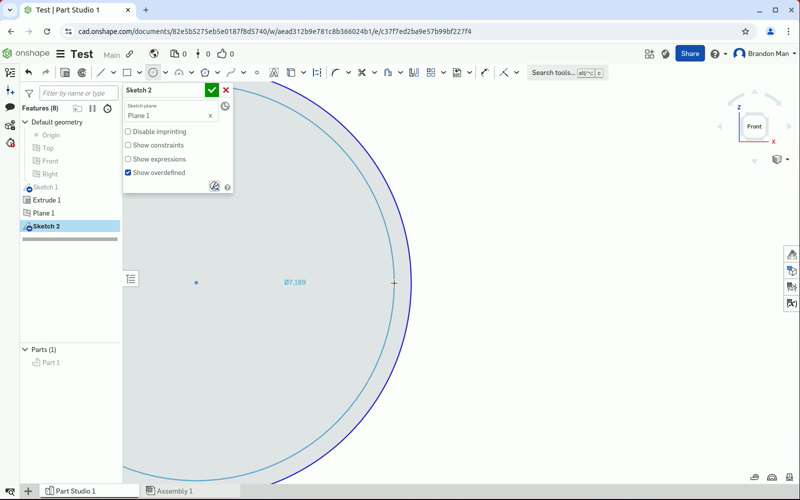
scroll(-6)
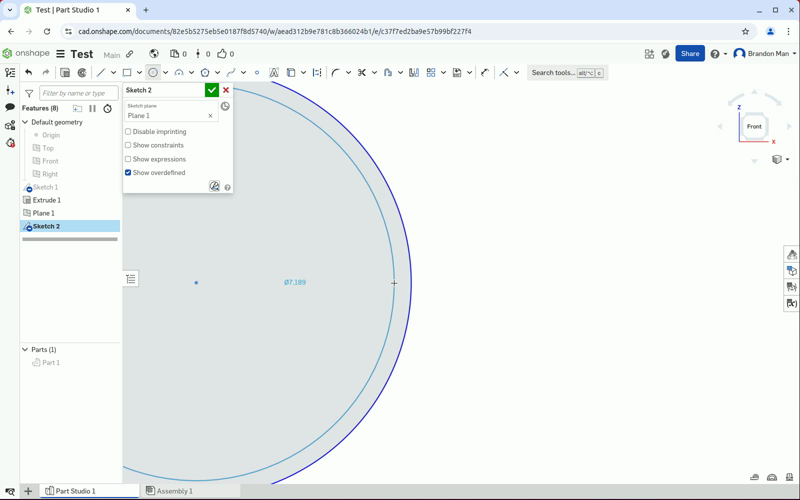
scroll(-6)
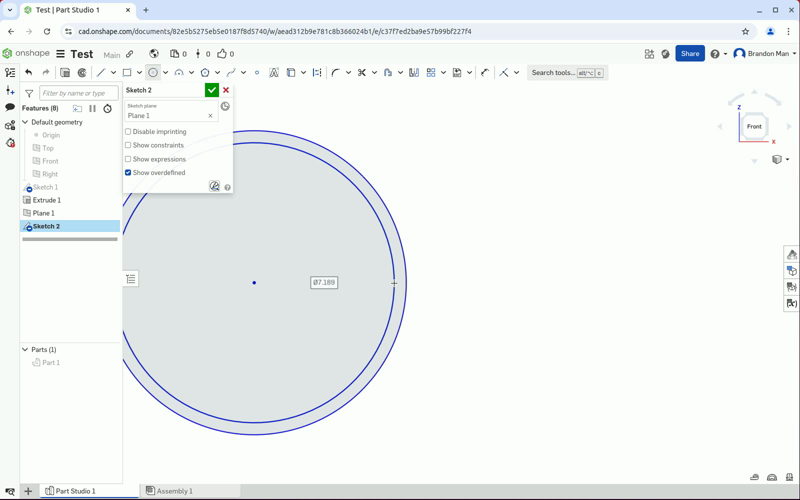
scroll(-6)
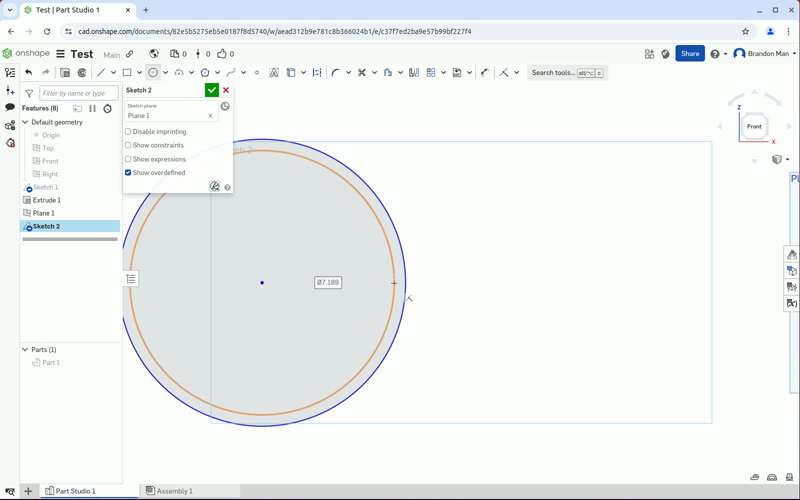
scroll(-6)
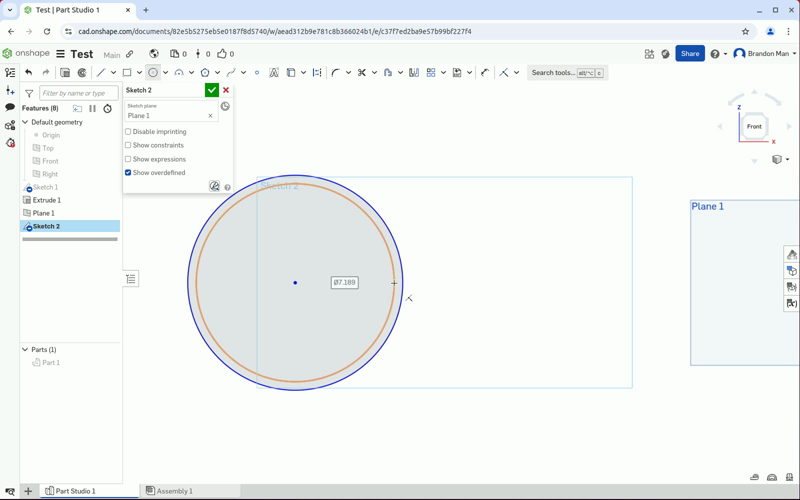
scroll(-6)
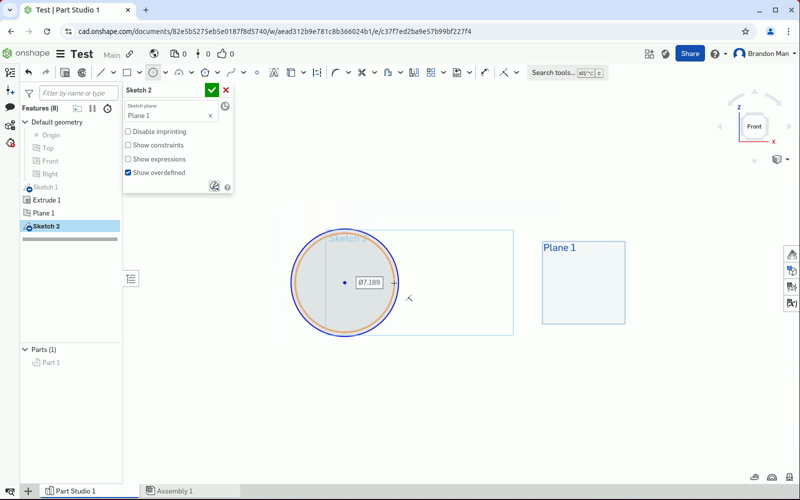
scroll(-6)
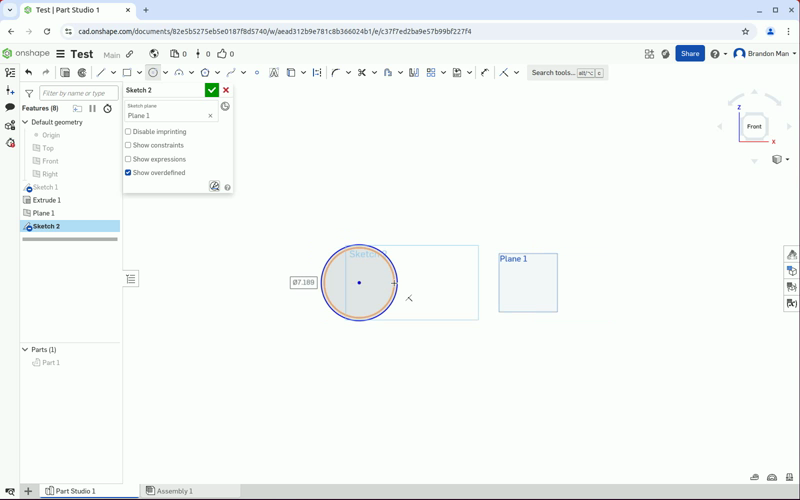
scroll(-6)
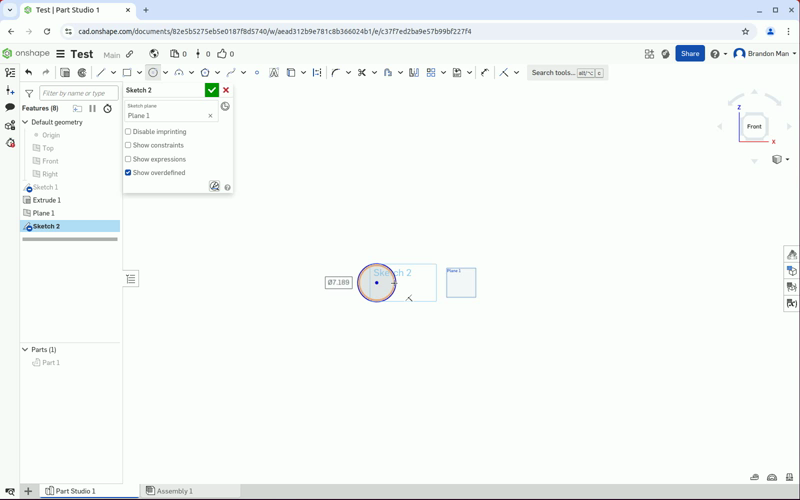
key(esc)
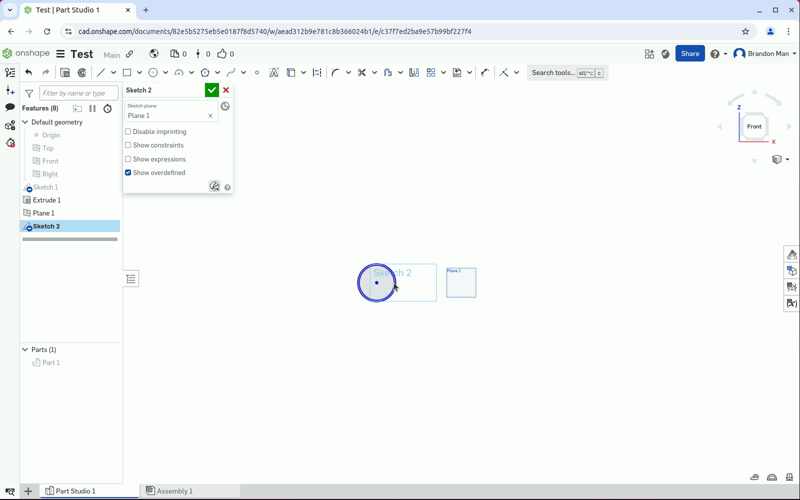
mouse_move(361, 294)
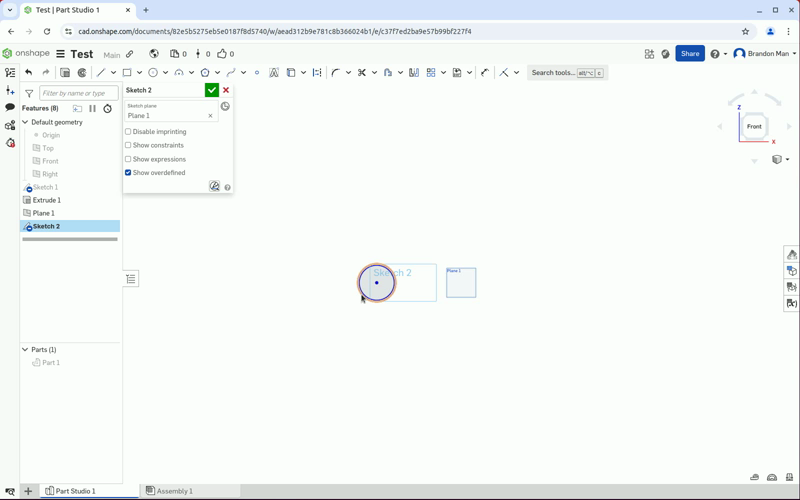
scroll(6)
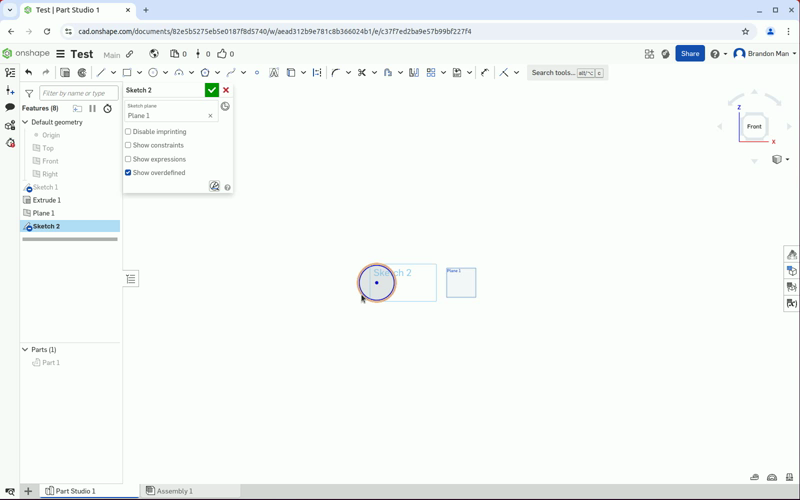
scroll(6)
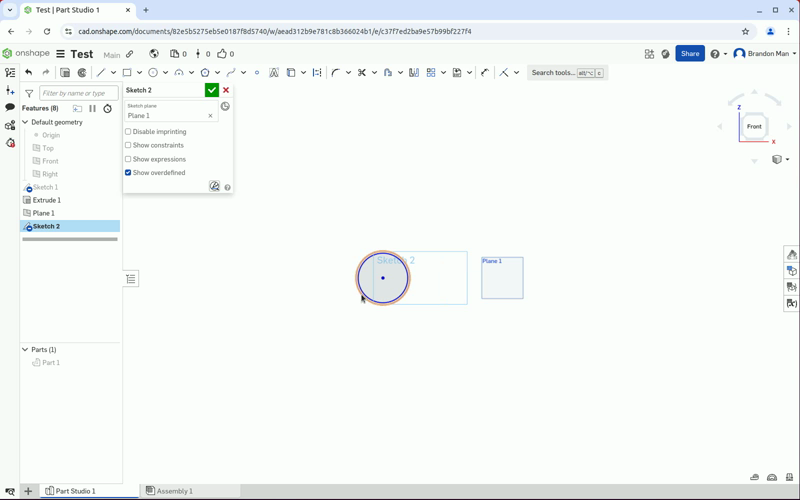
scroll(6)
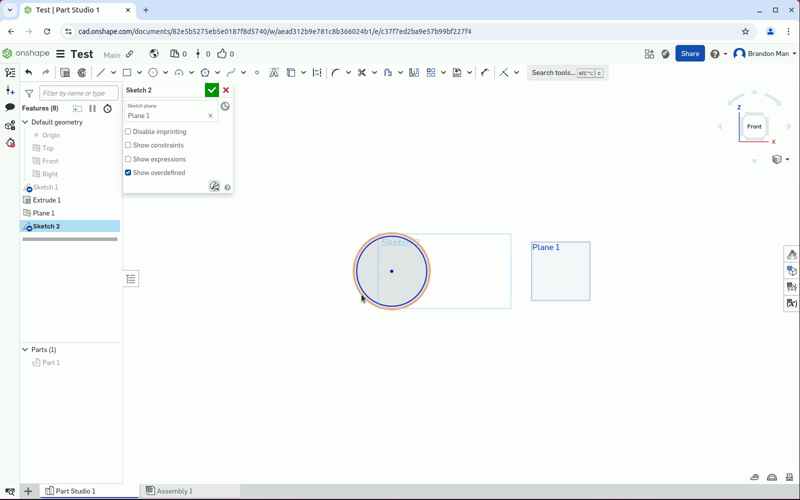
scroll(6)
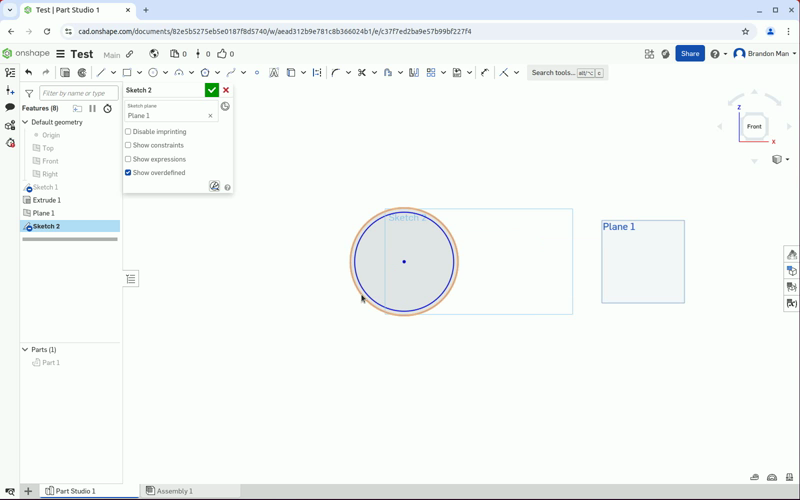
scroll(6)
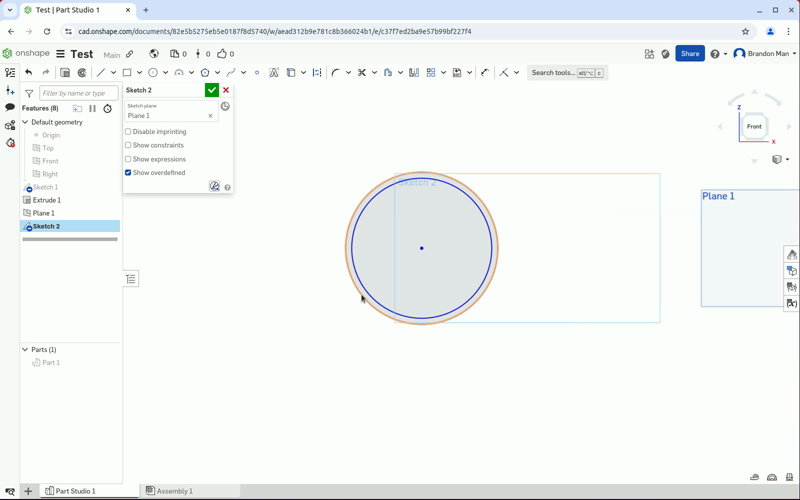
scroll(6)
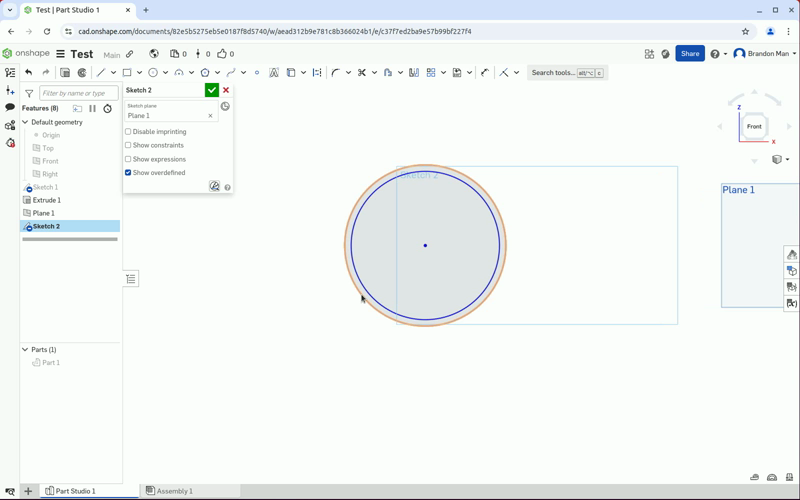
scroll(6)
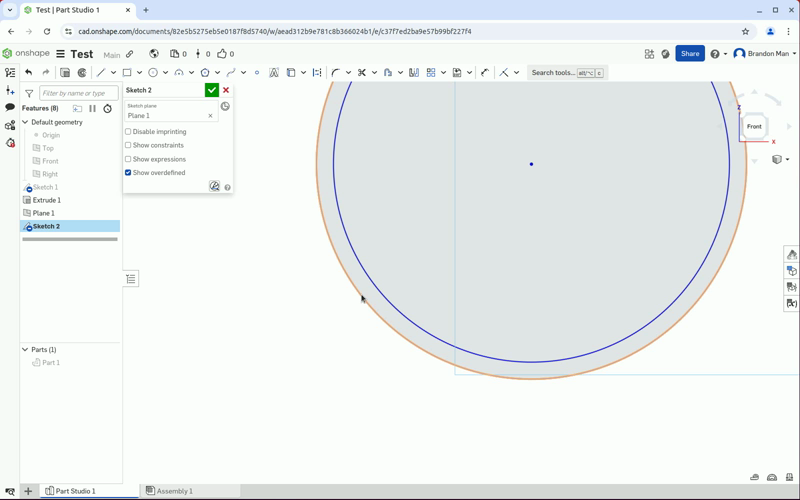
click(361, 294)
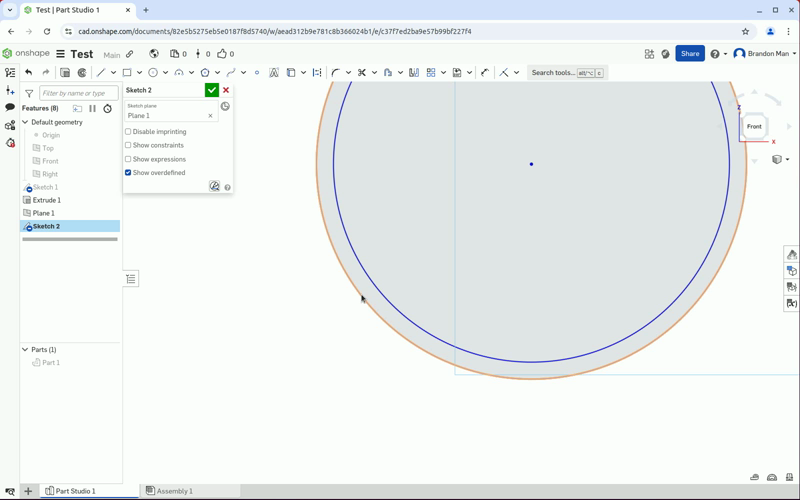
scroll(-6)
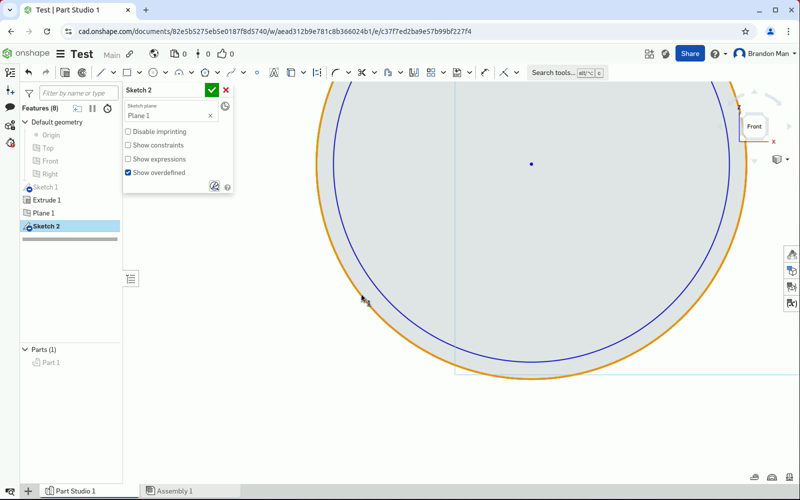
scroll(-6)
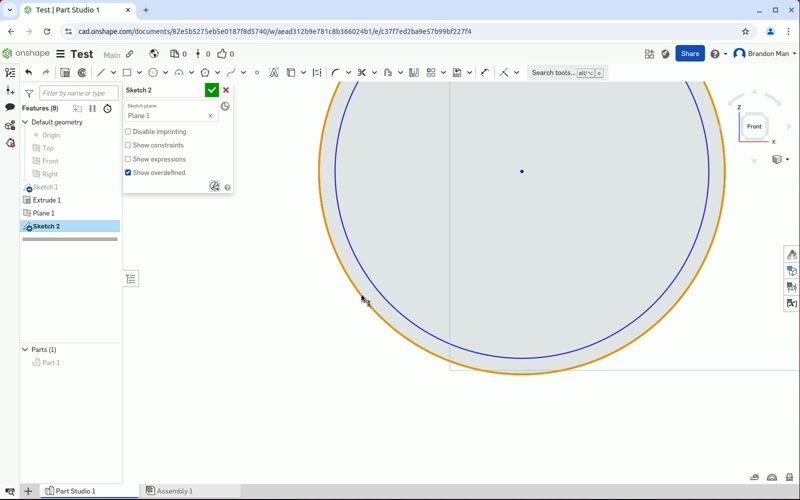
scroll(-6)
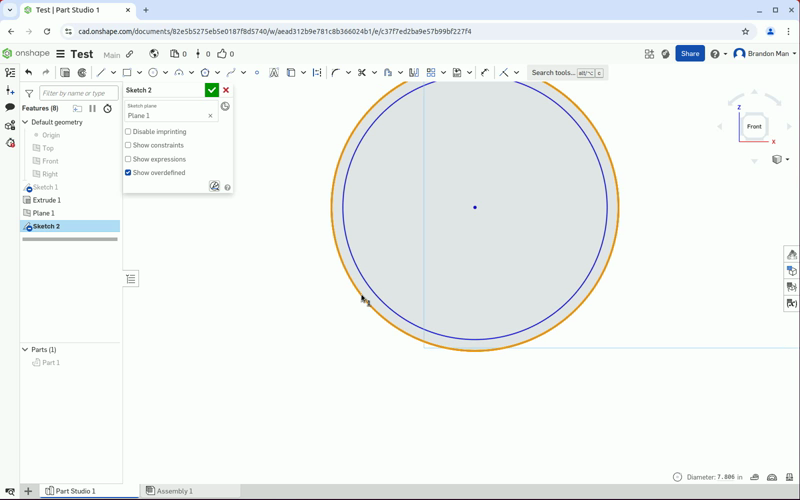
scroll(-6)
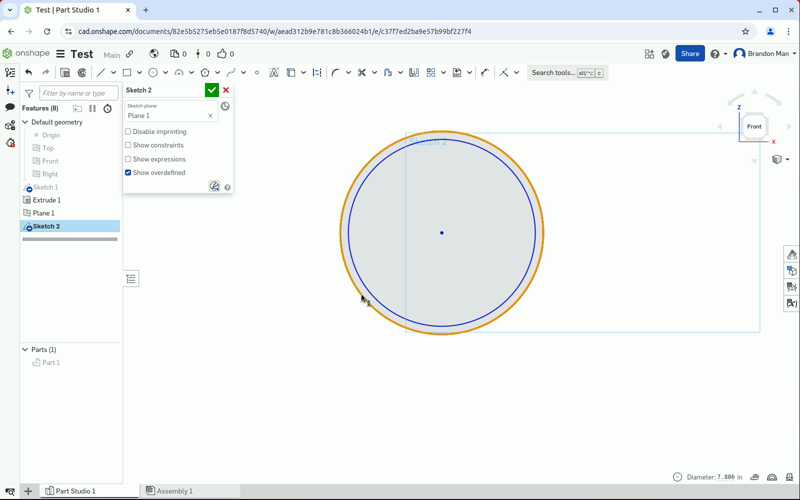
scroll(-6)
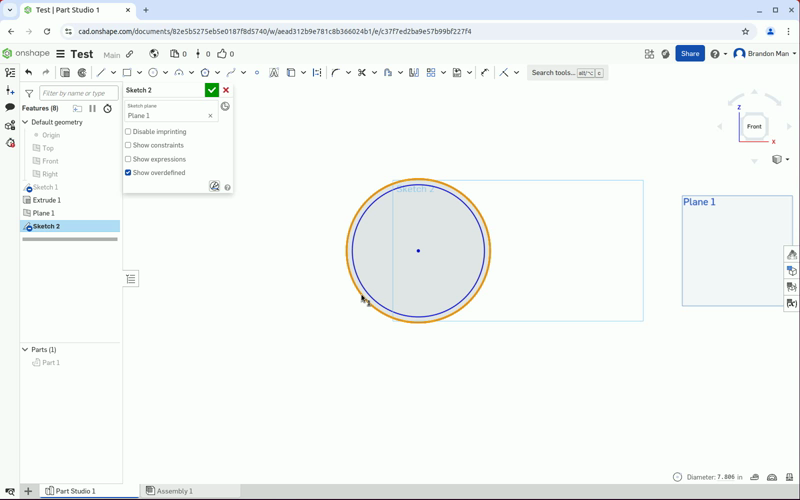
scroll(-6)
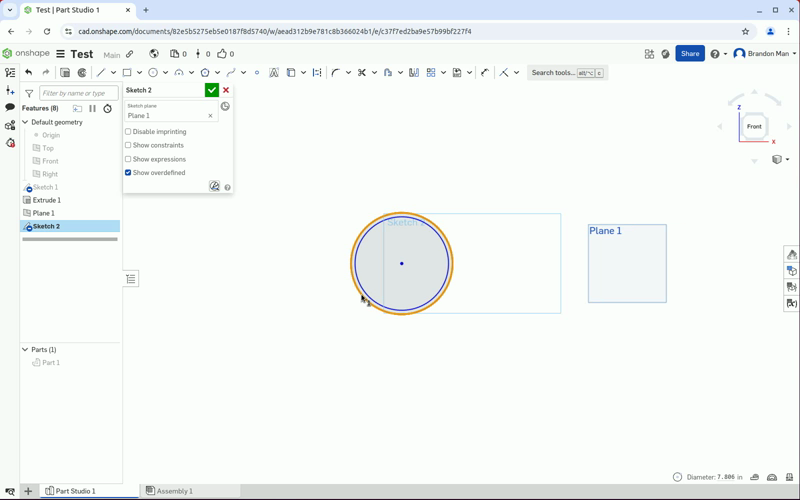
scroll(-6)
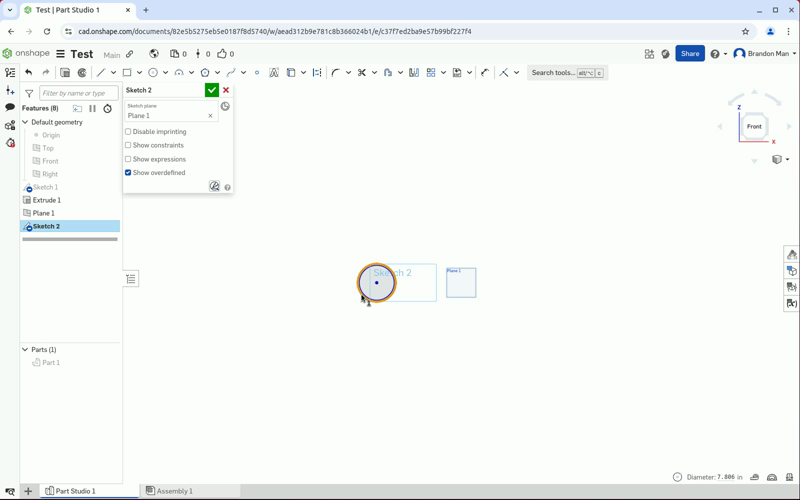
mouse_move(73, 352)
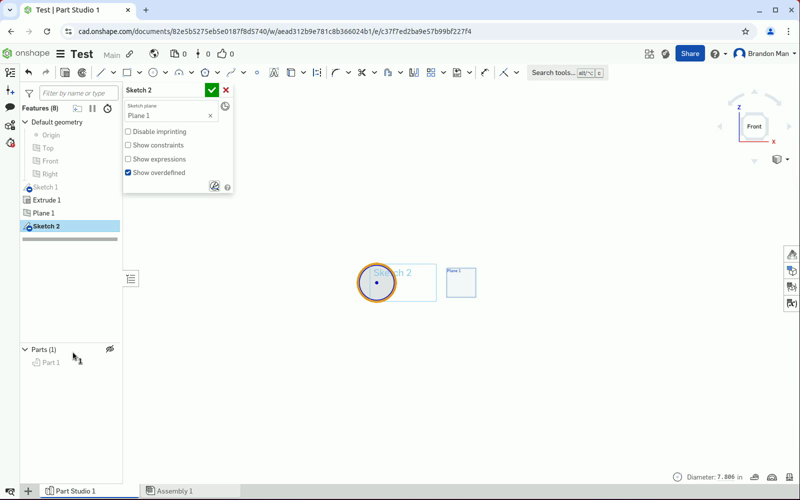
key(shift+y)
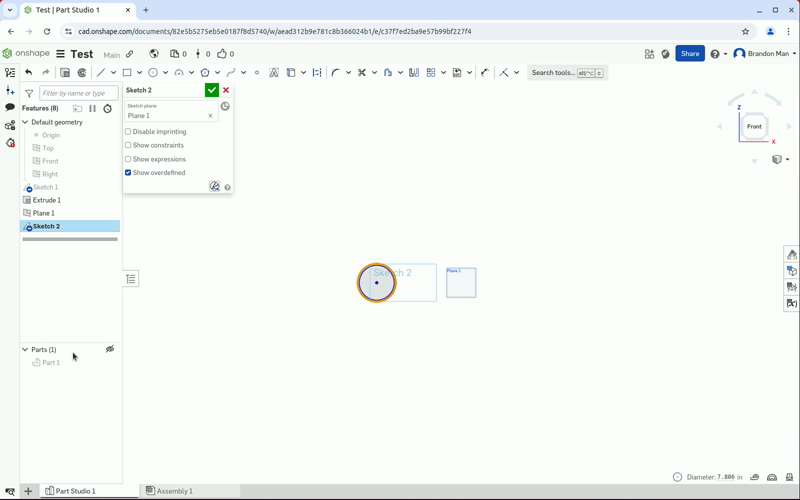
key(shift+e)
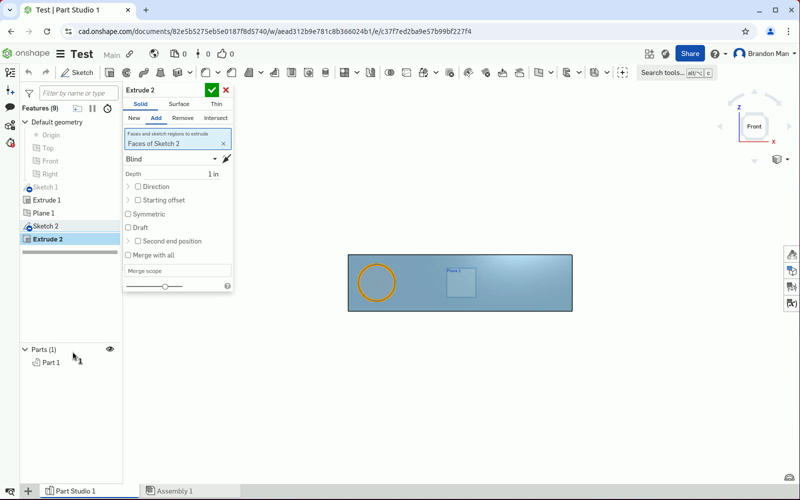
mouse_move(143, 106)
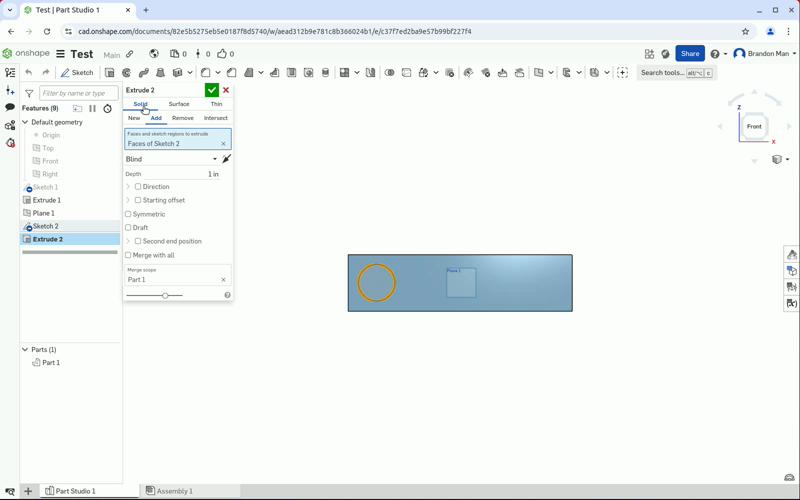
click(143, 106)
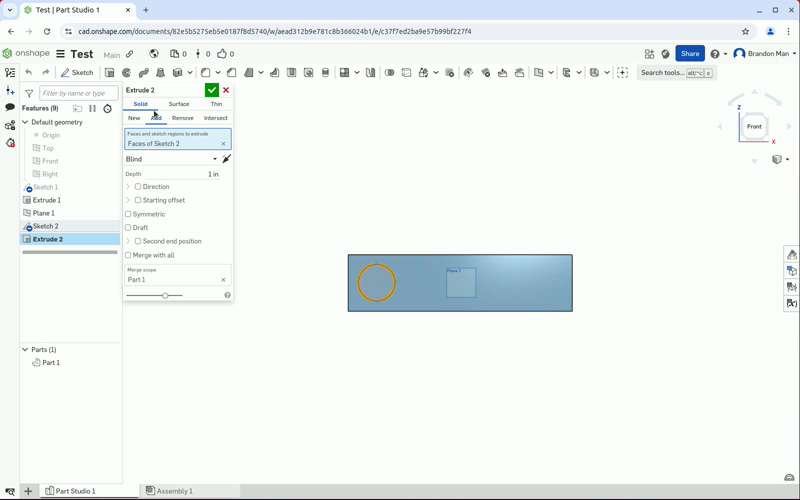
mouse_move(186, 120)
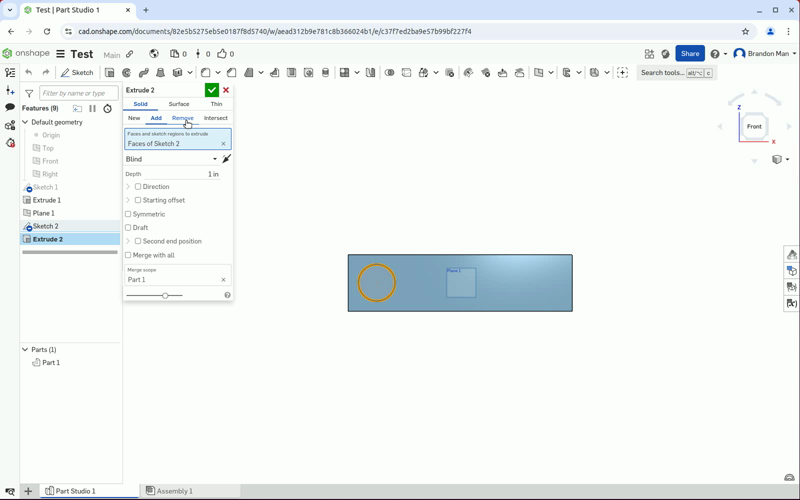
click(186, 120)
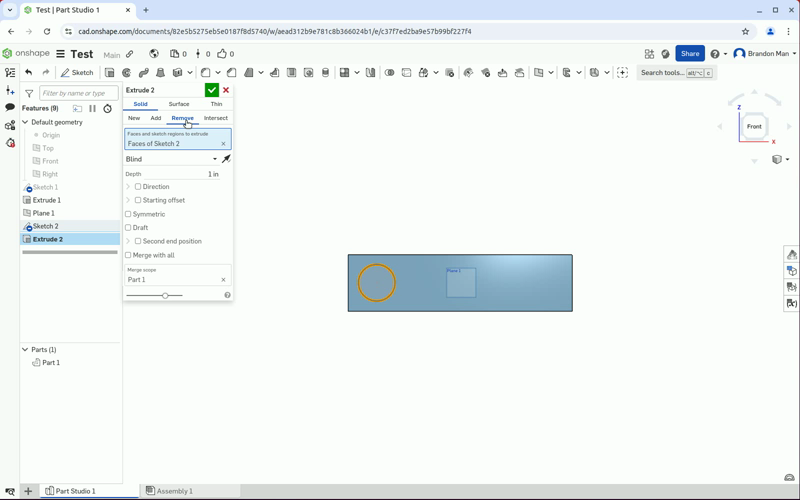
key(tab, 4)
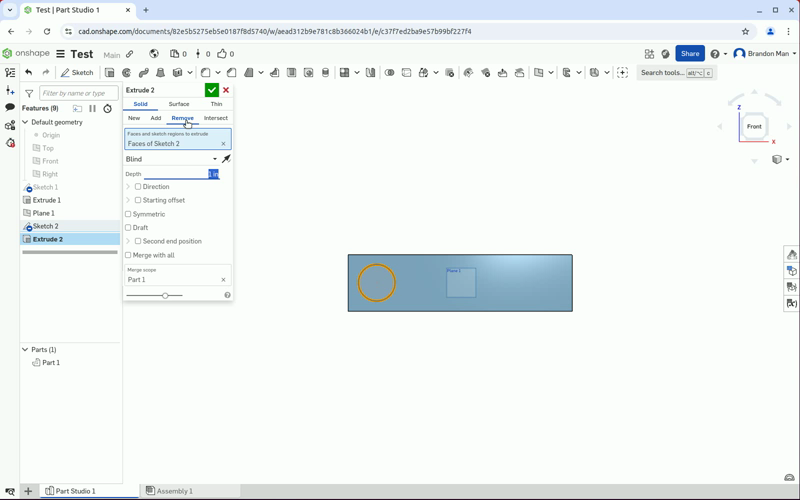
text(0.963)
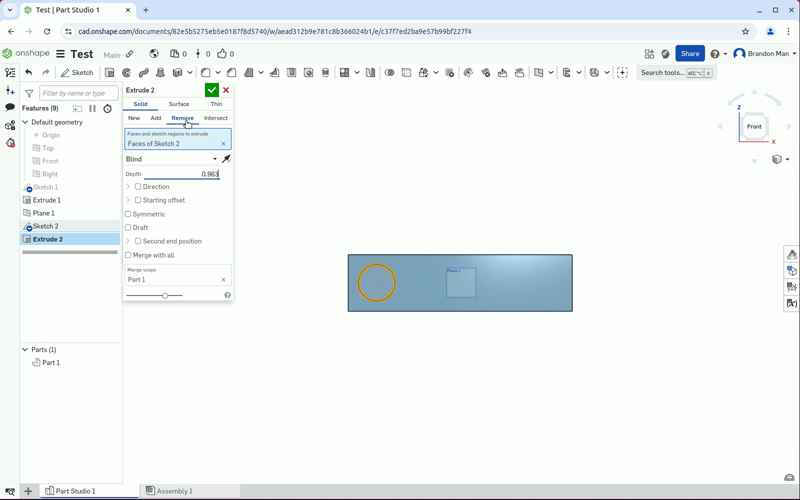
key(tab, 6)
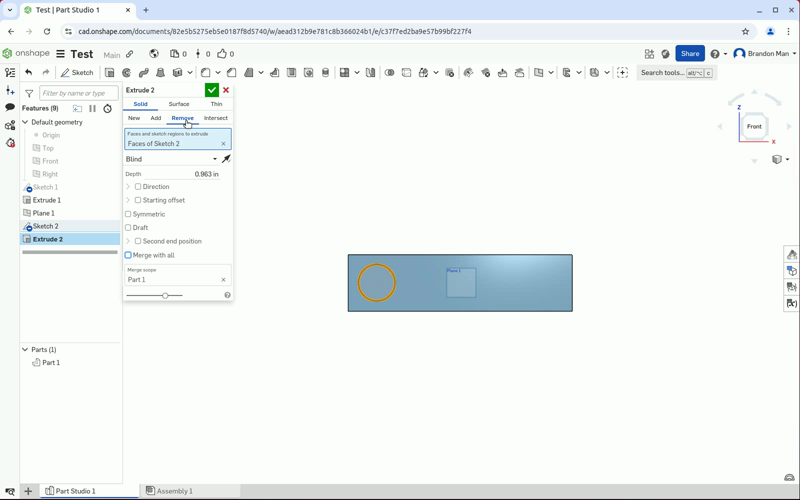
key(space)
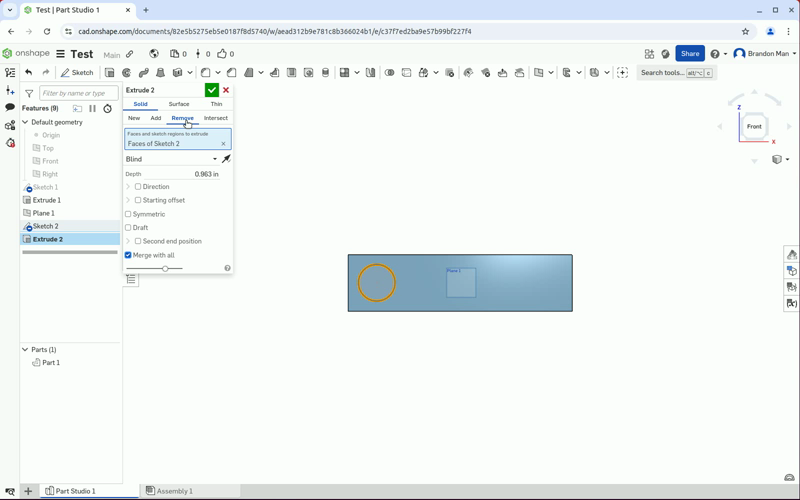
key(enter)
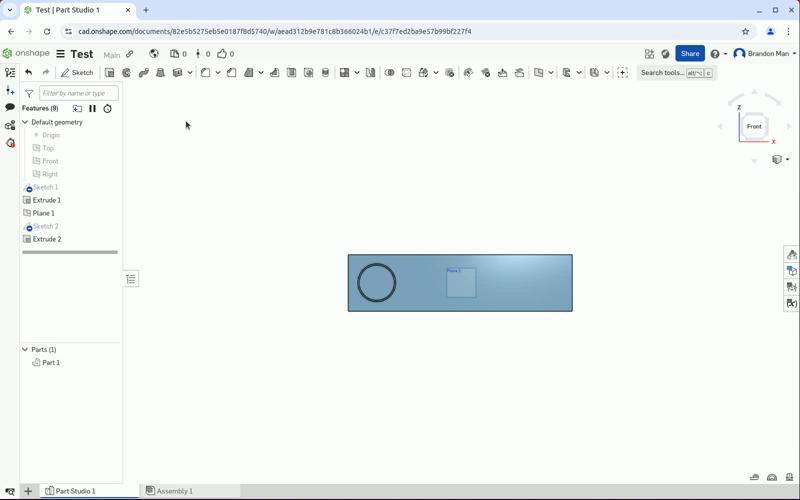
key(shift+h)
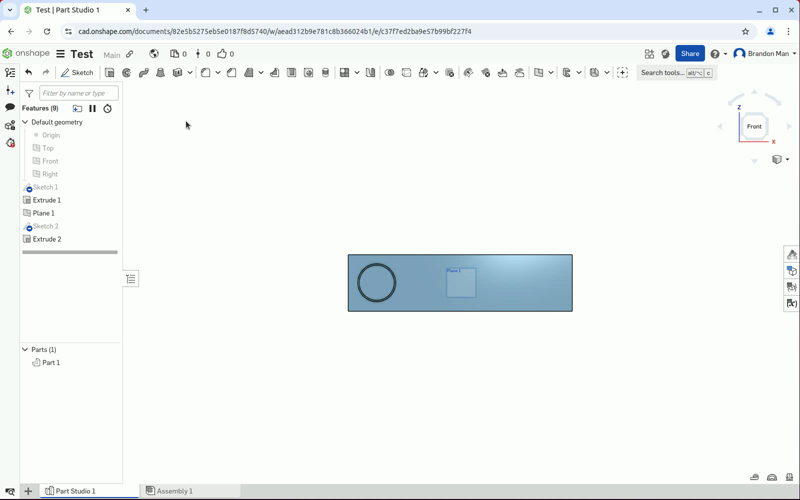
key(shift+h)
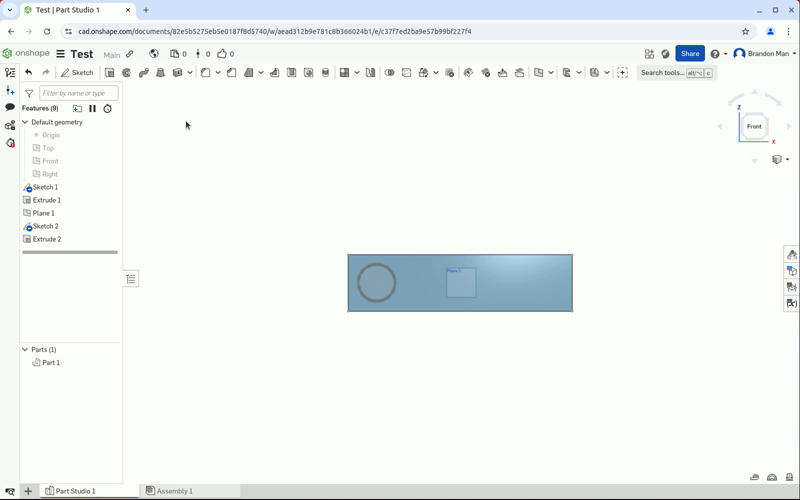
key(shift+7)
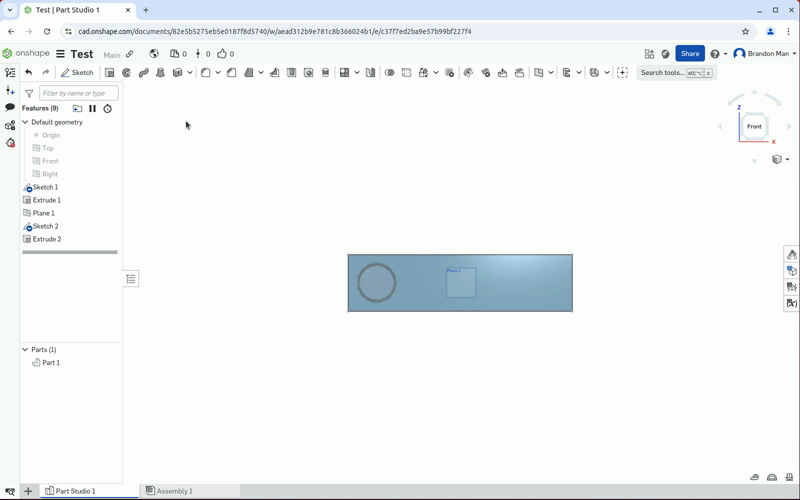
key(left, 2)
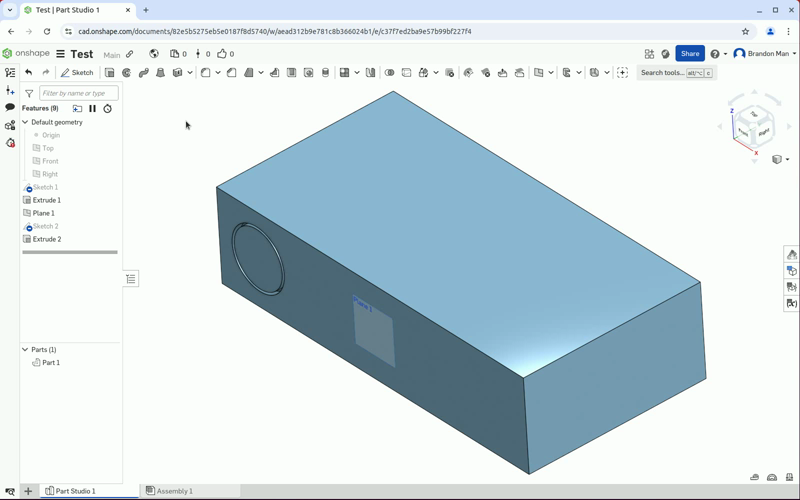
key(down, 2)
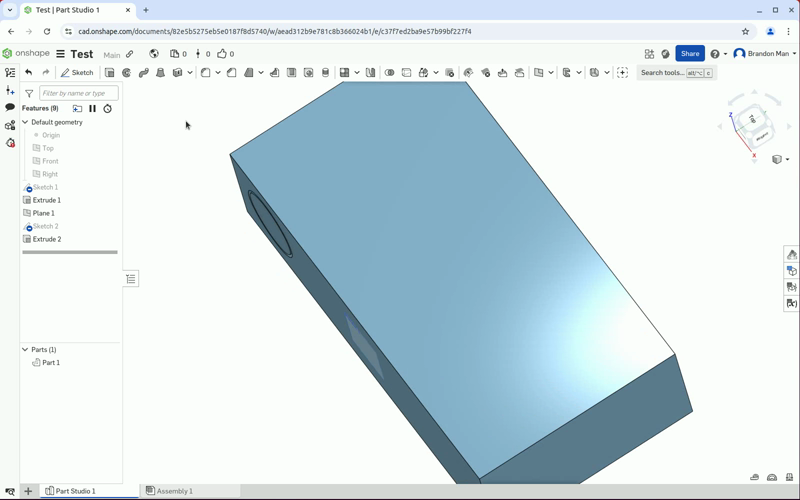
key(up, 2)
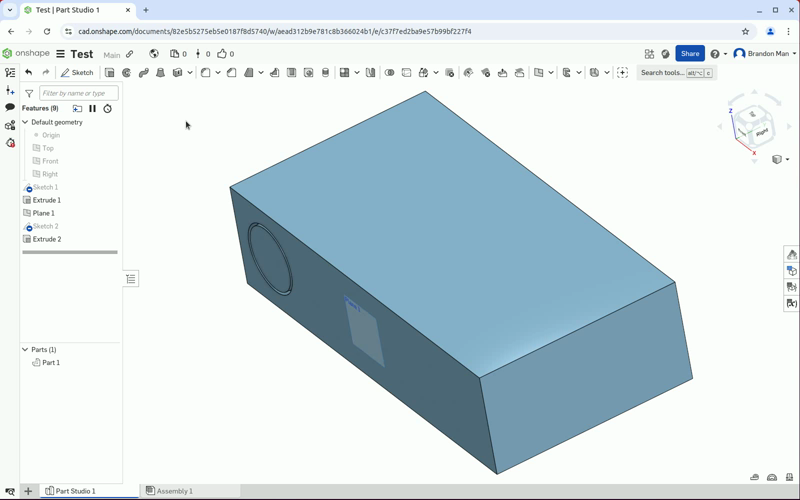
key(right, 2)
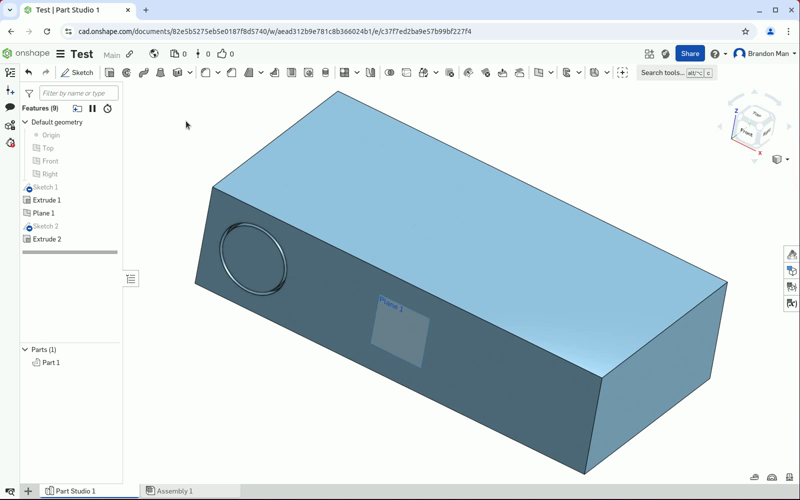
mouse_move(73, 189)
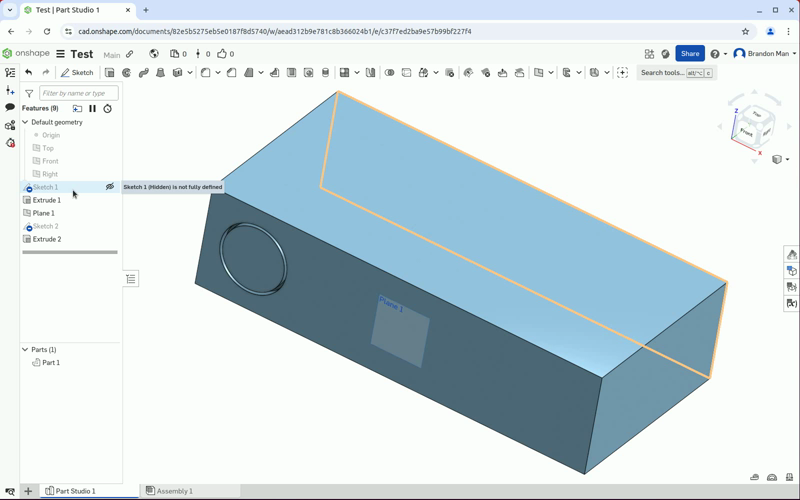
click(73, 189)